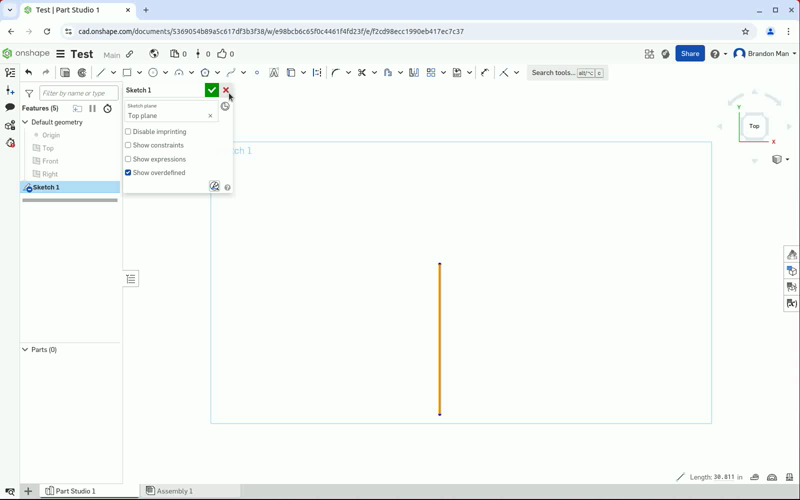
key(shift+h)
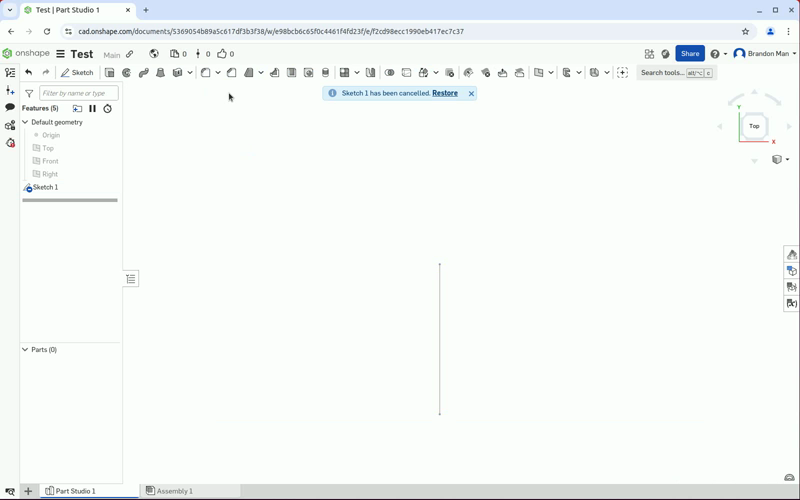
key(shift+s)
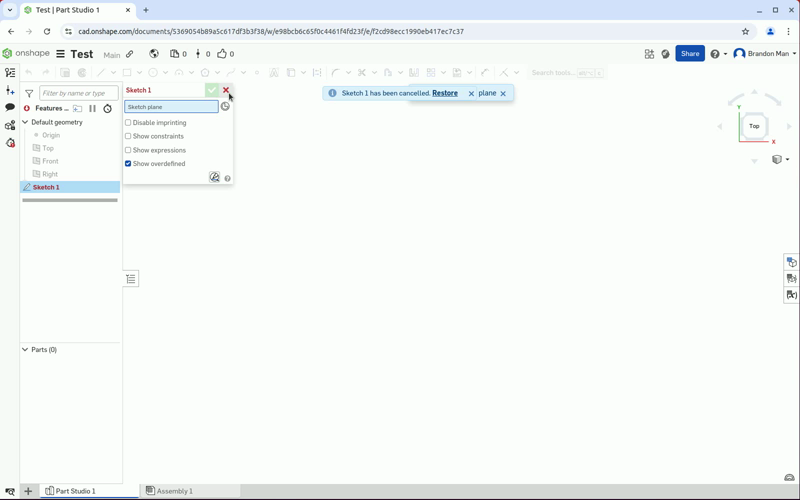
mouse_move(73, 150)
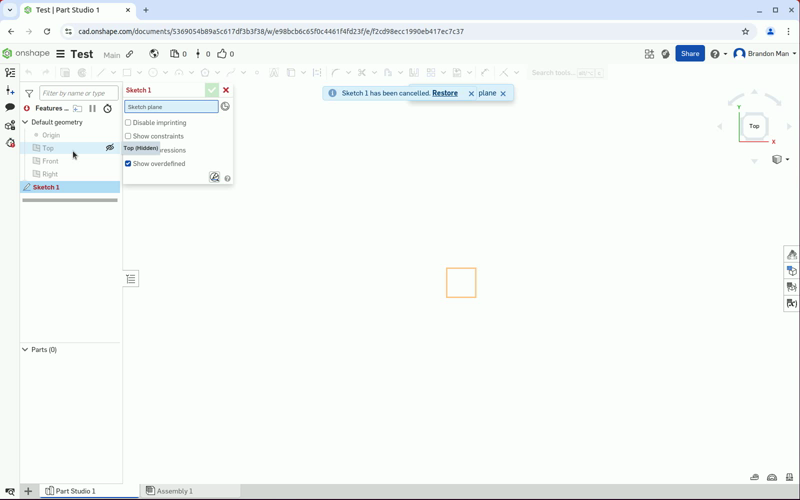
click(73, 150)
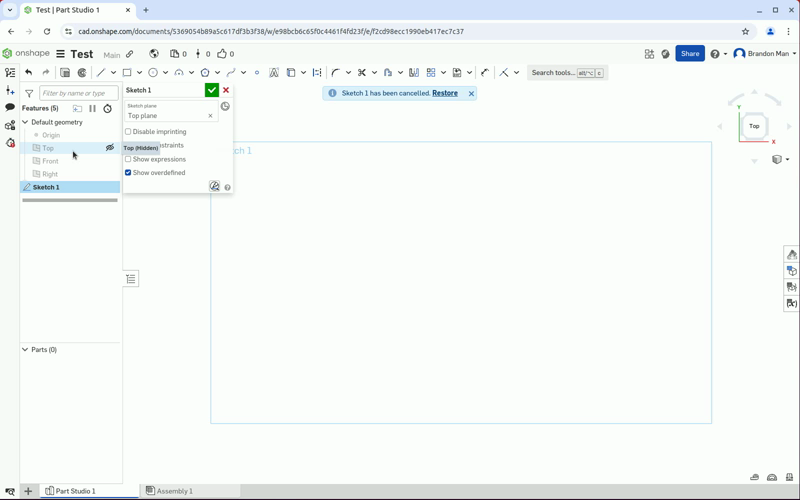
mouse_move(73, 352)
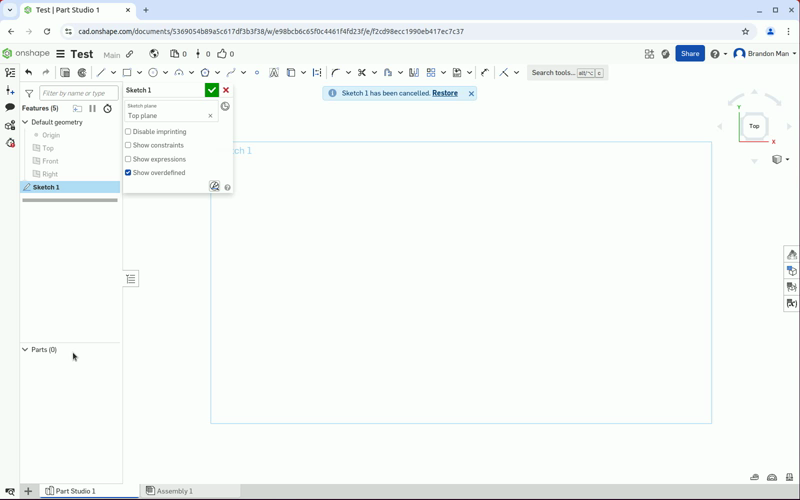
key(y)
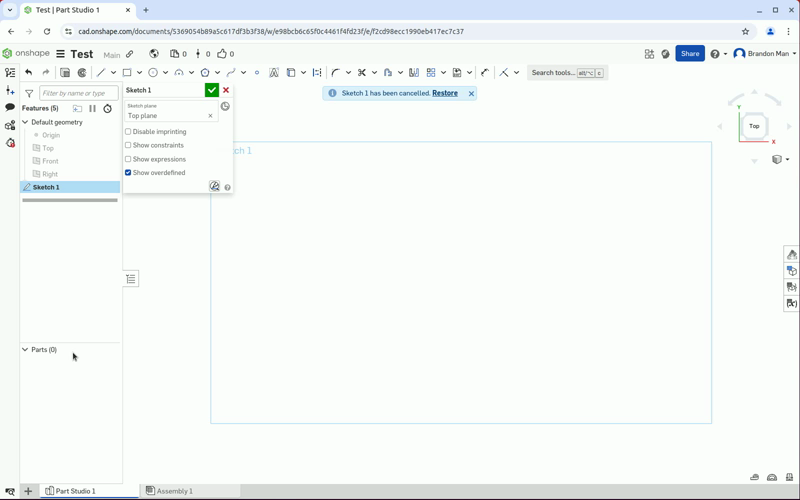
key(l)
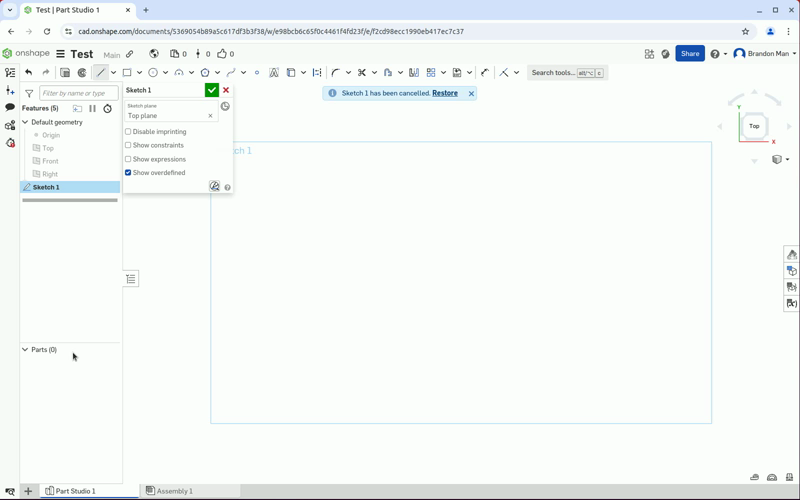
key_down(shift)
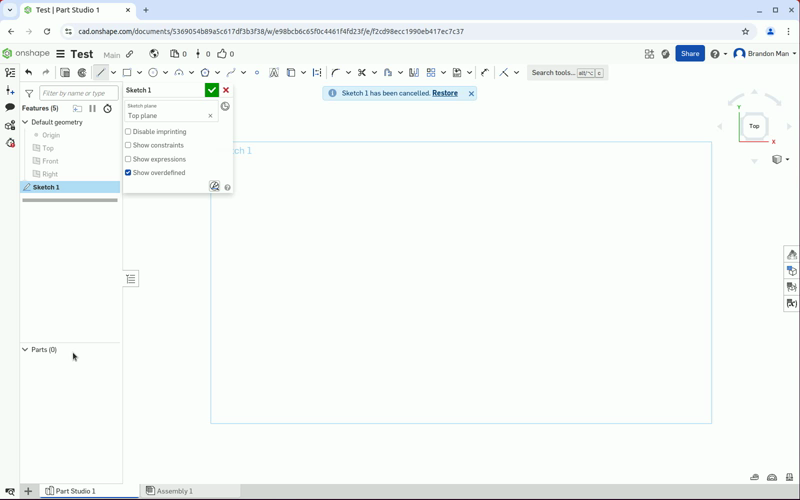
mouse_move(460, 382)
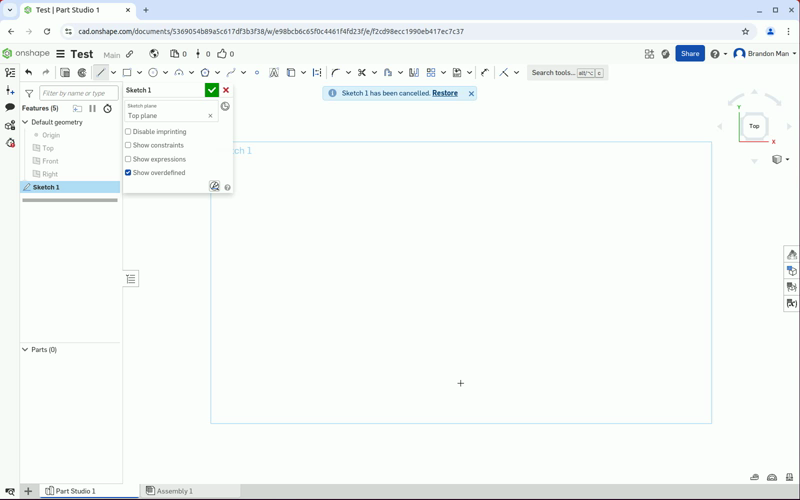
click(460, 382)
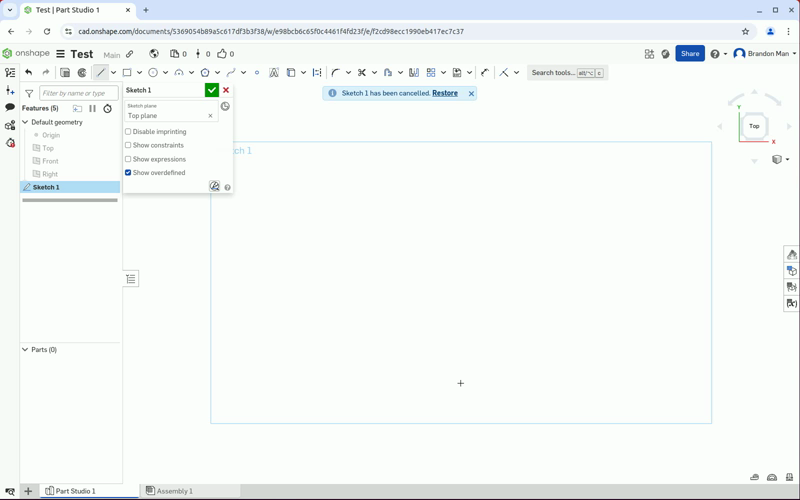
key_up(shift)
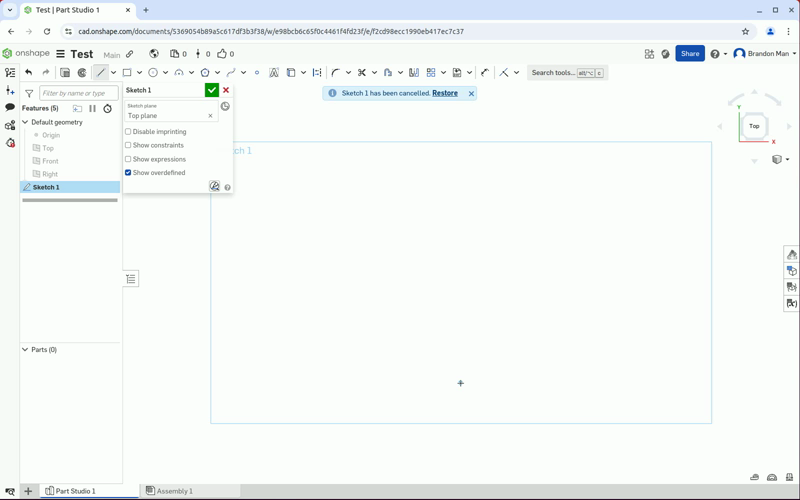
key_down(shift)
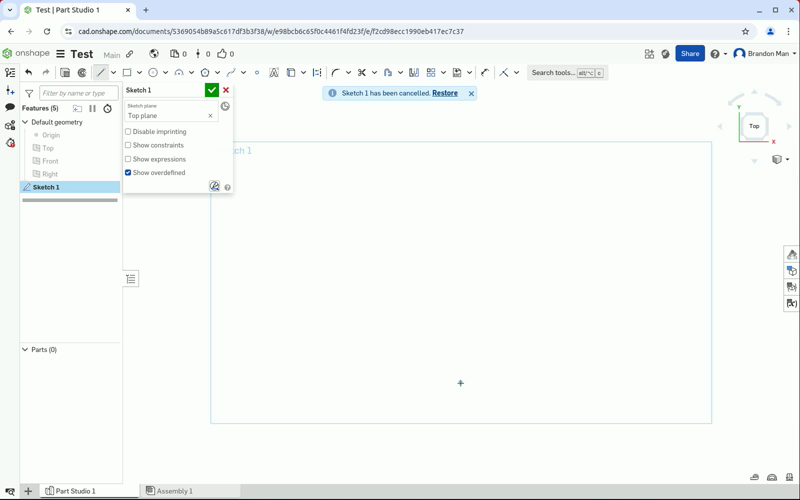
mouse_move(573, 382)
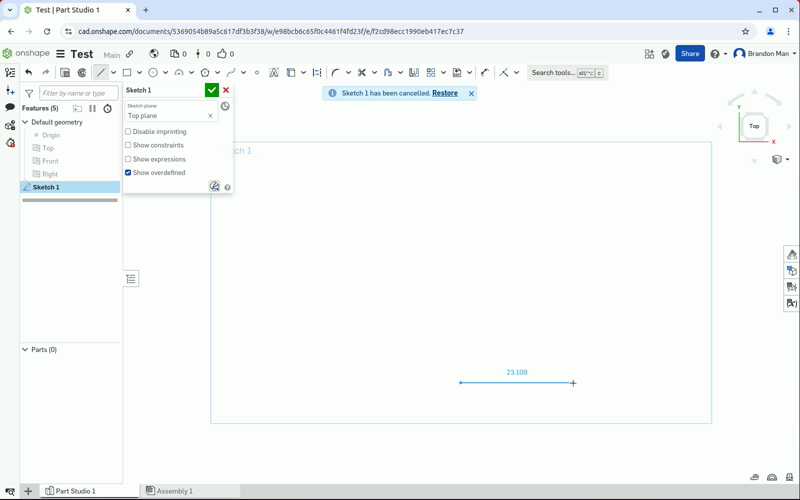
click(573, 382)
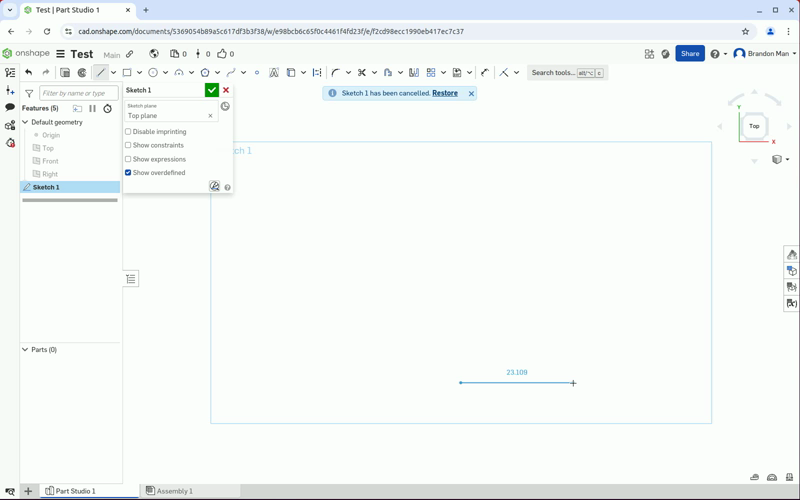
key_up(shift)
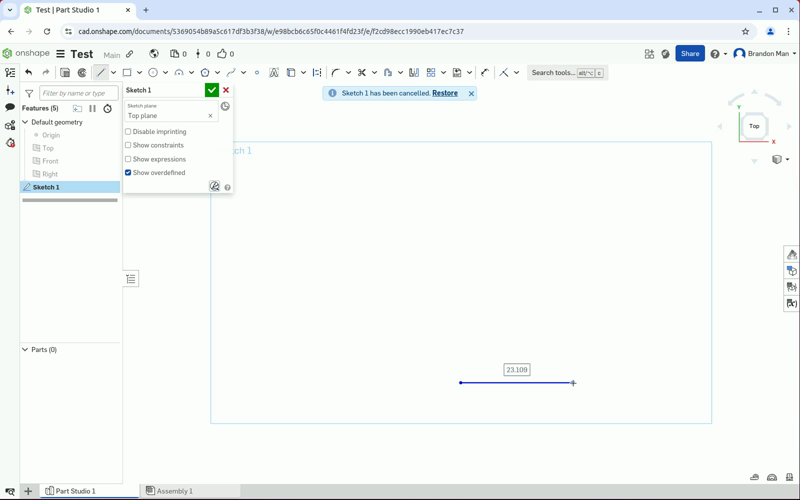
key_down(shift)
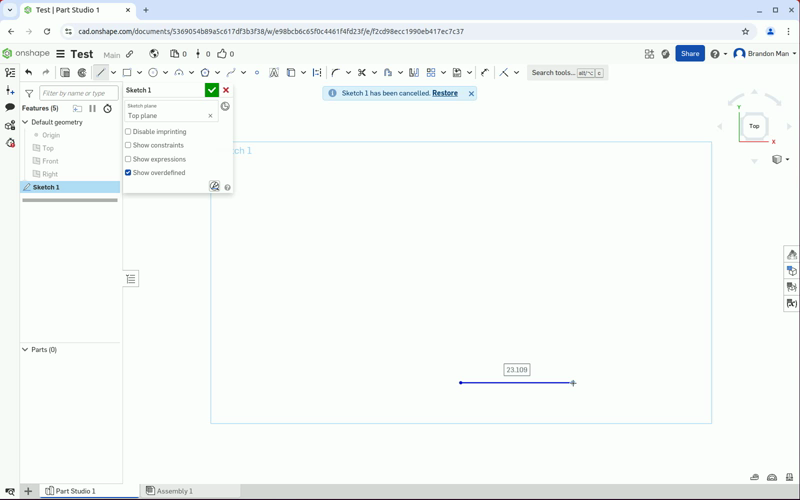
mouse_move(573, 282)
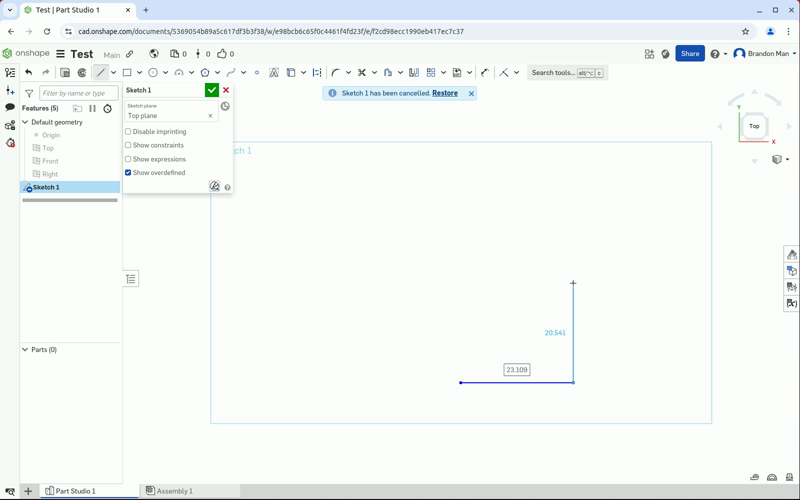
click(573, 282)
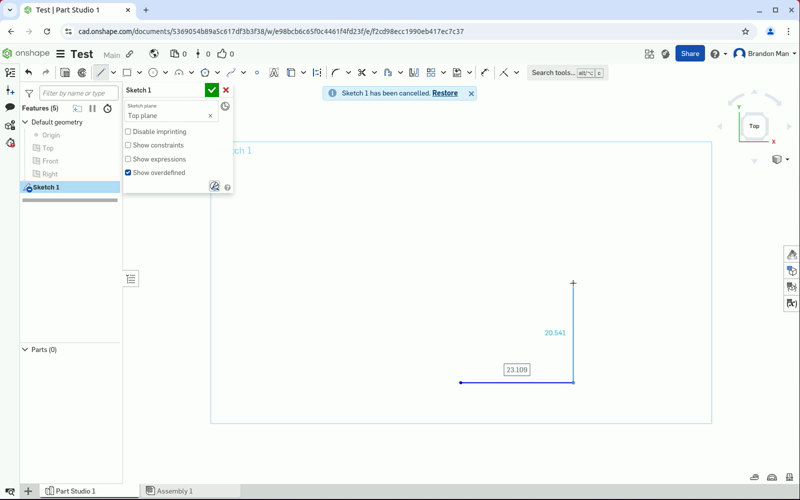
key_up(shift)
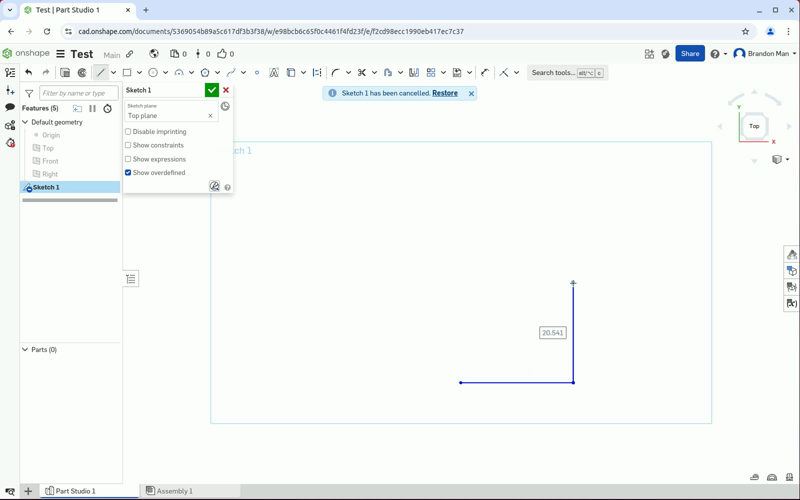
key_down(shift)
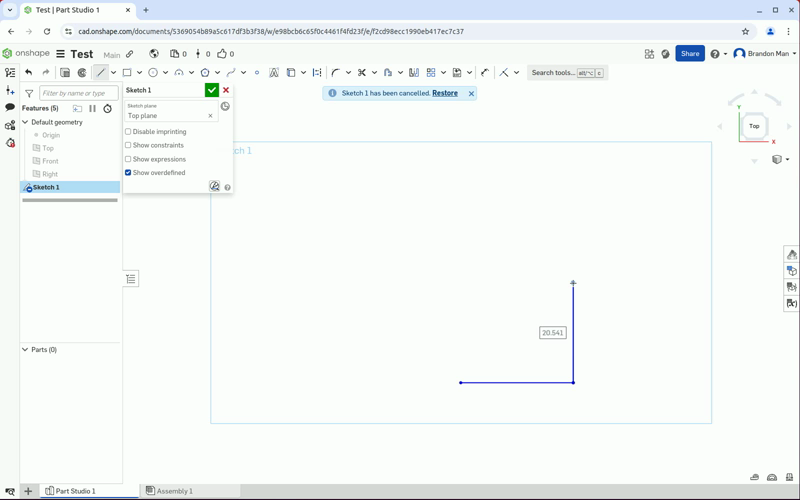
mouse_move(460, 282)
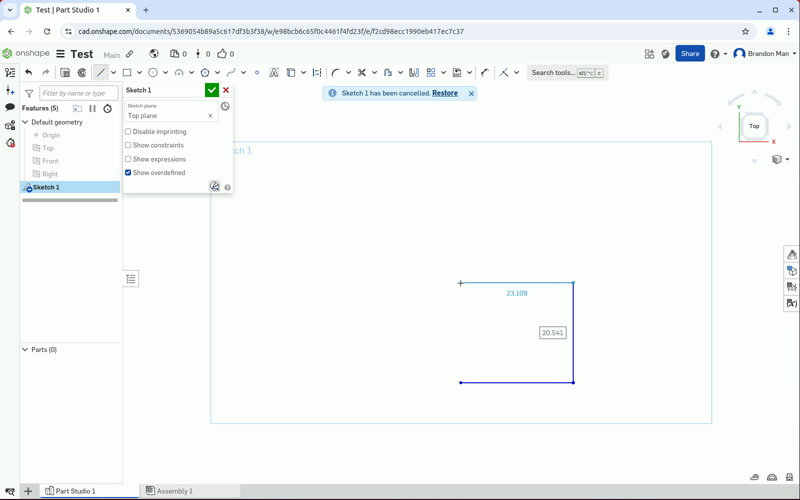
click(460, 282)
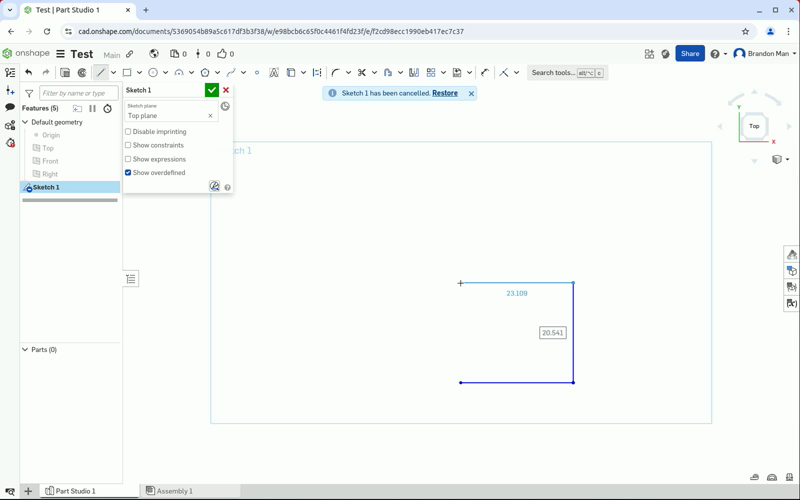
key_up(shift)
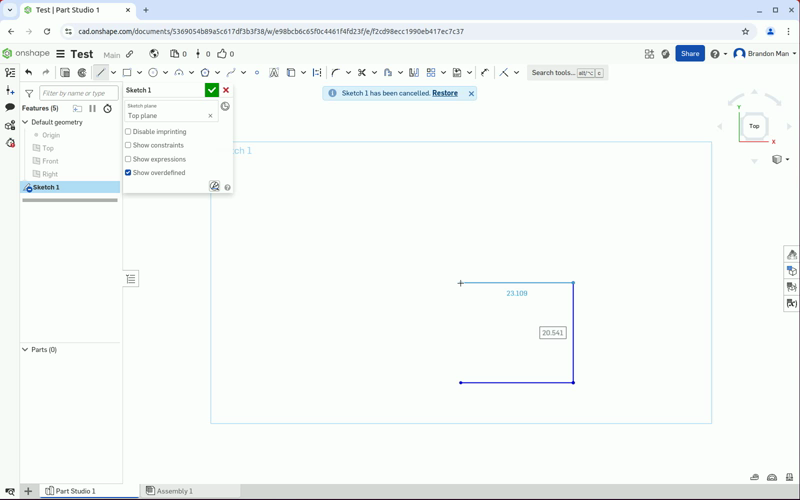
key_down(shift)
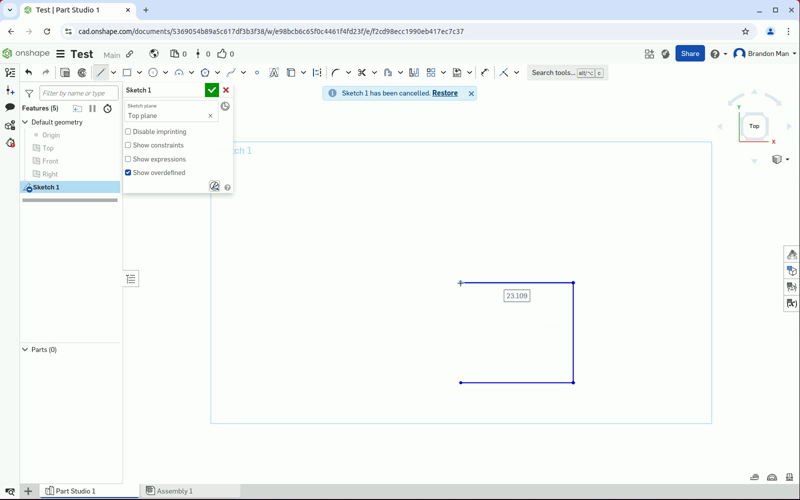
mouse_move(460, 382)
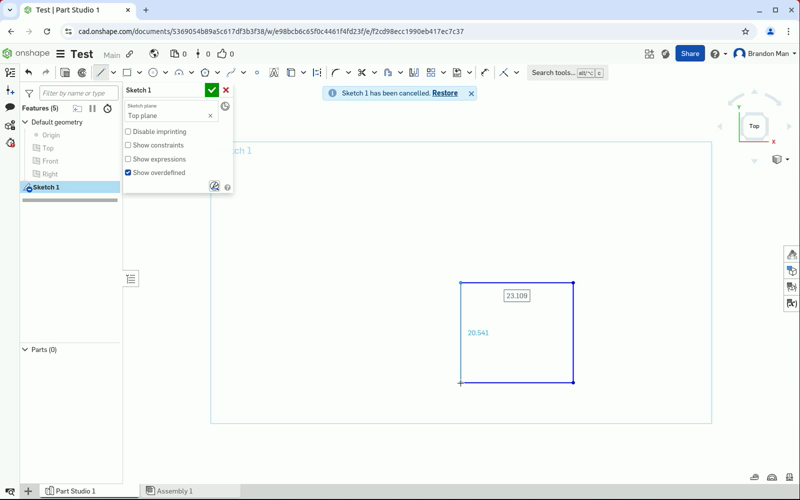
key_up(shift)
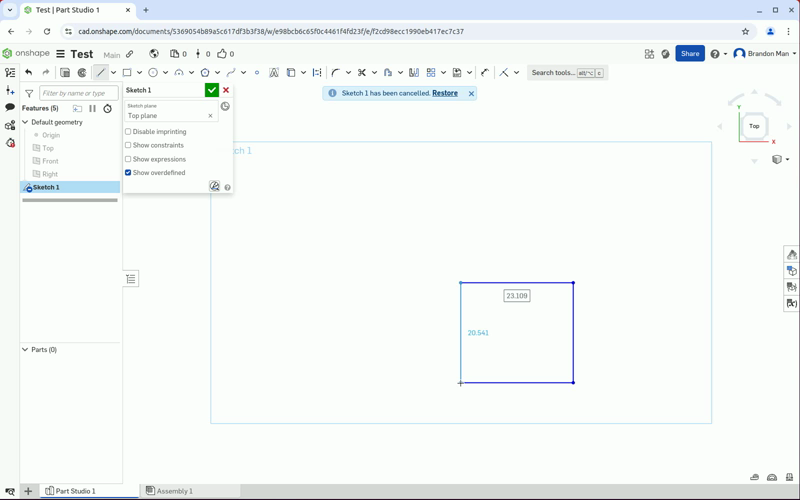
click(460, 382)
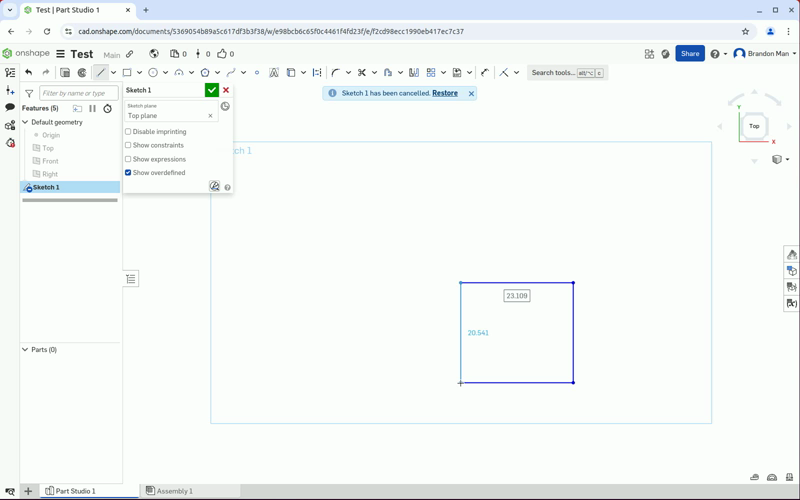
key(esc)
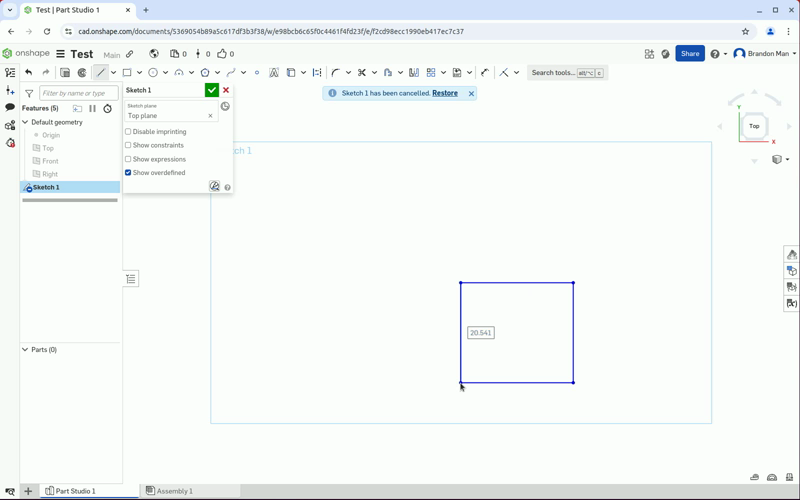
mouse_move(486, 335)
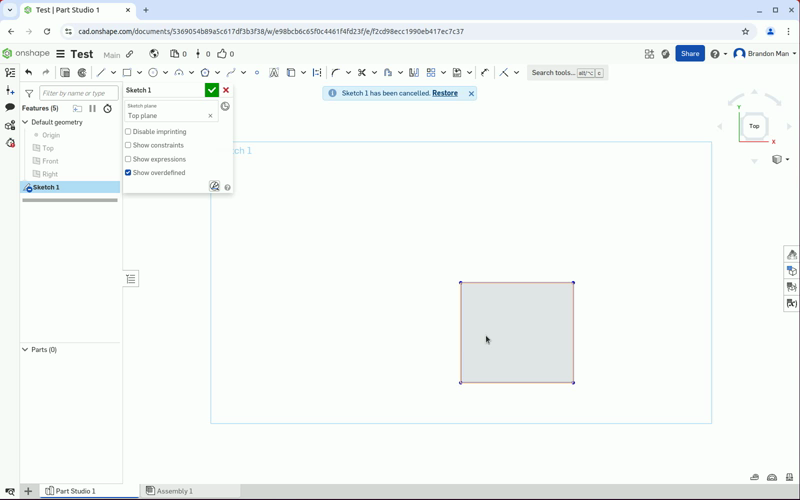
click(486, 335)
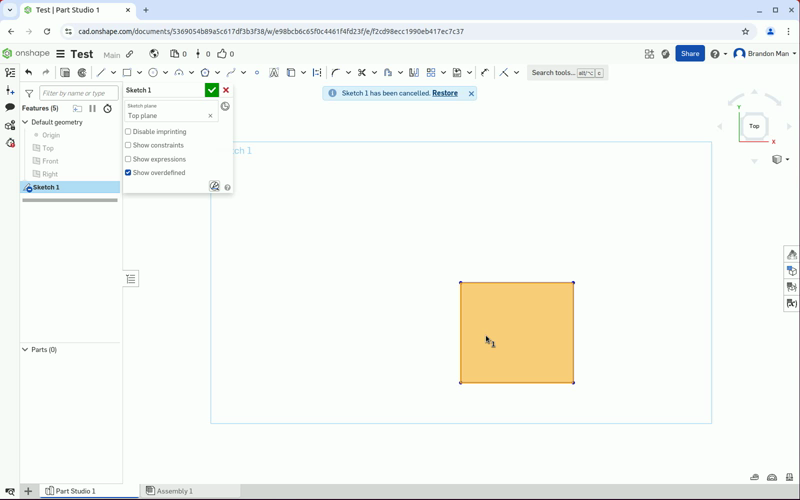
mouse_move(73, 352)
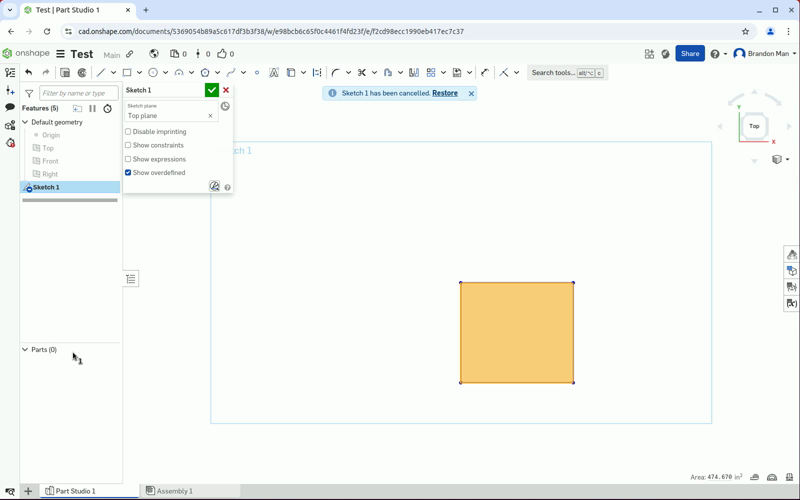
key(shift+y)
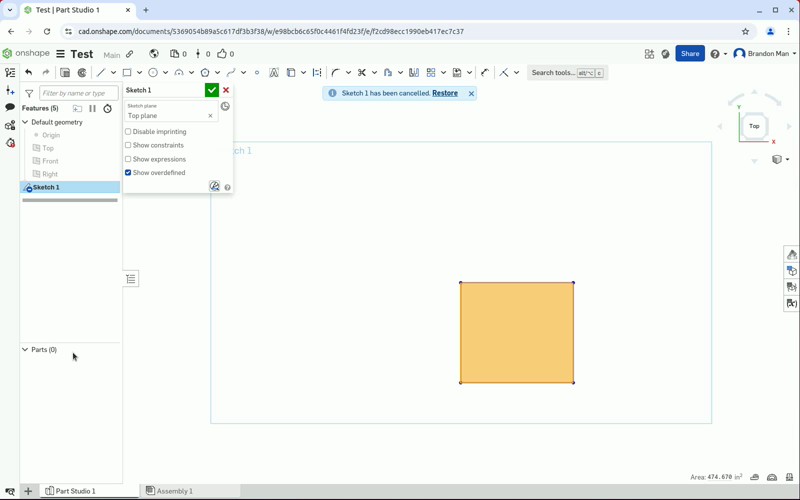
key(shift+e)
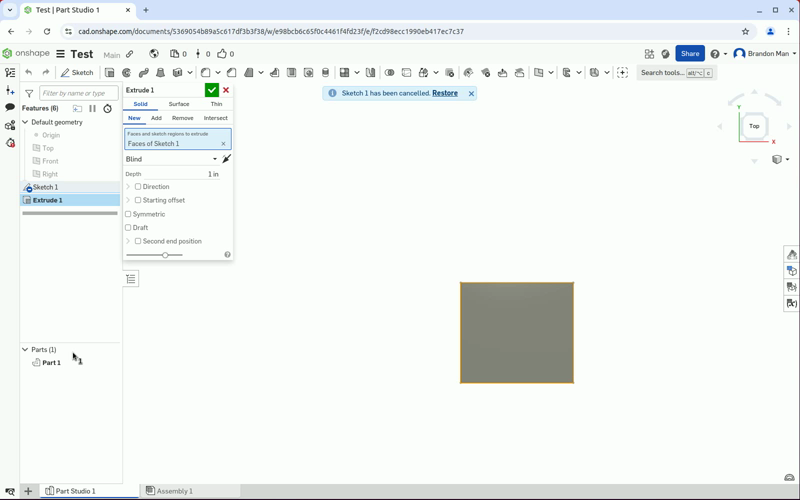
mouse_move(143, 106)
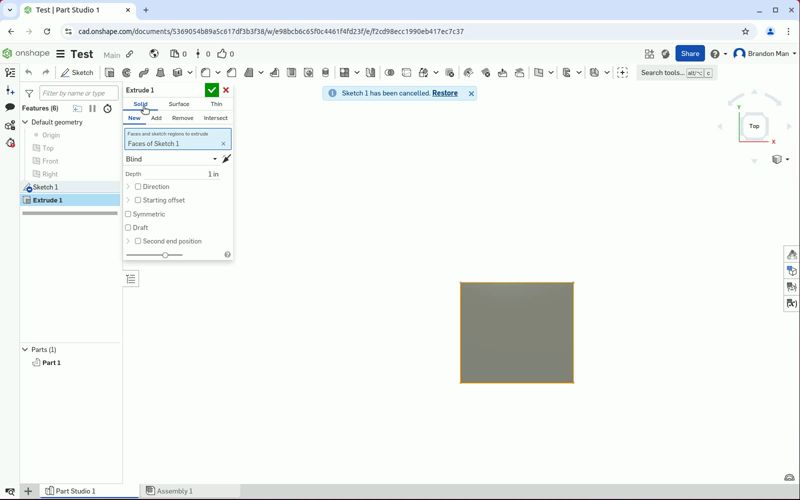
click(143, 106)
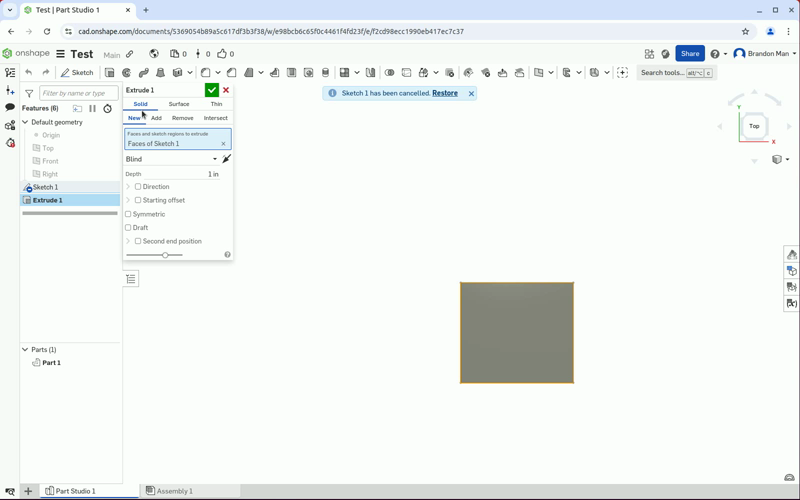
mouse_move(137, 120)
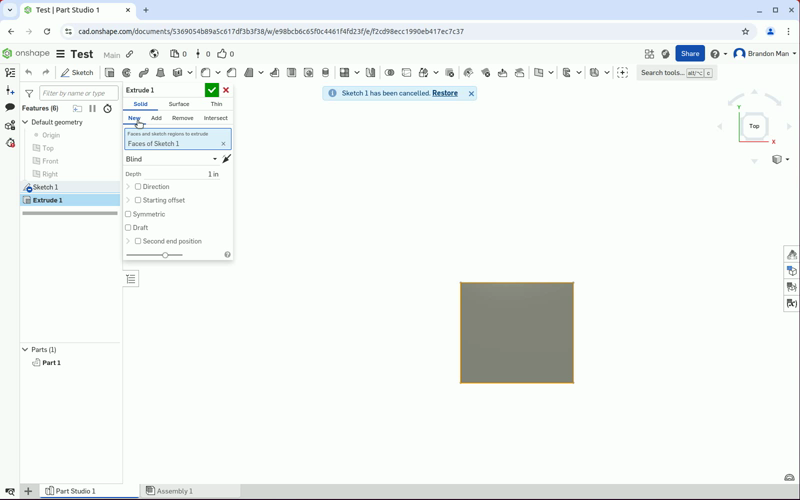
click(137, 120)
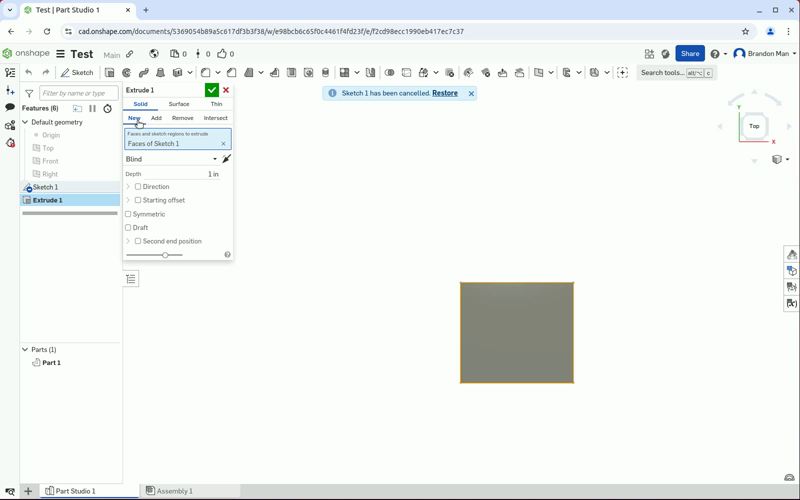
key(tab, 4)
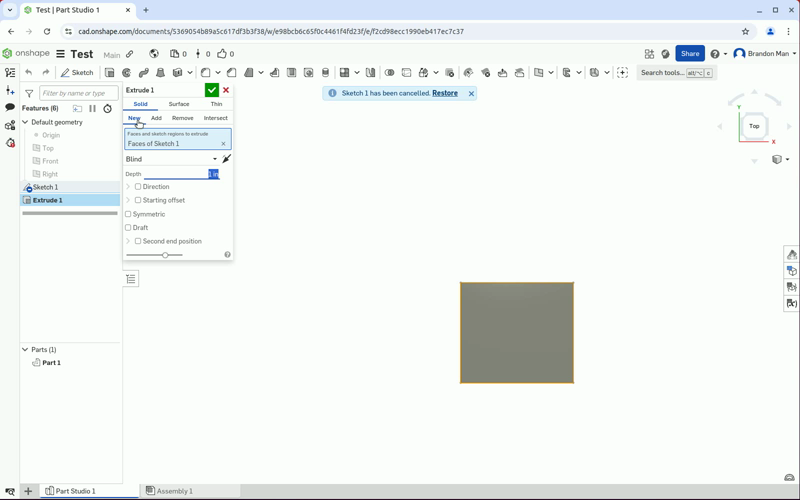
text(19.257)
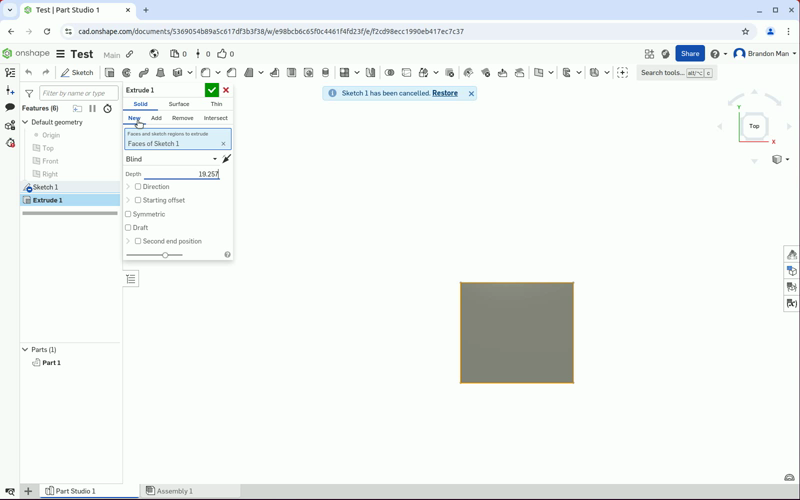
key(enter)
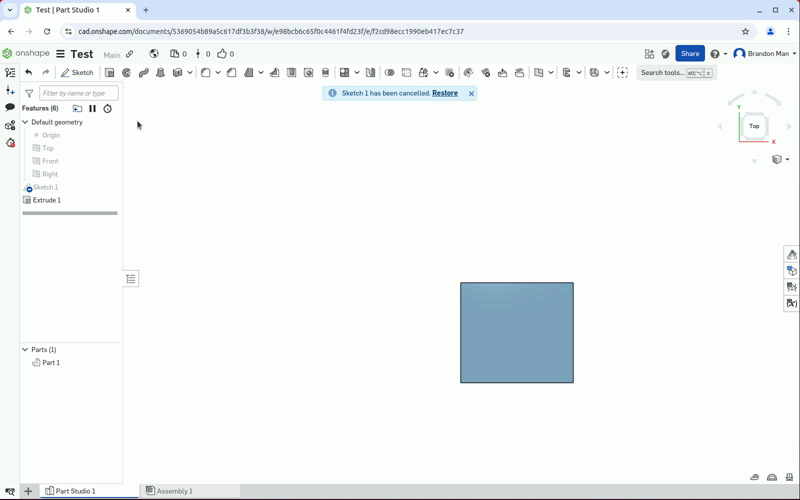
key(shift+h)
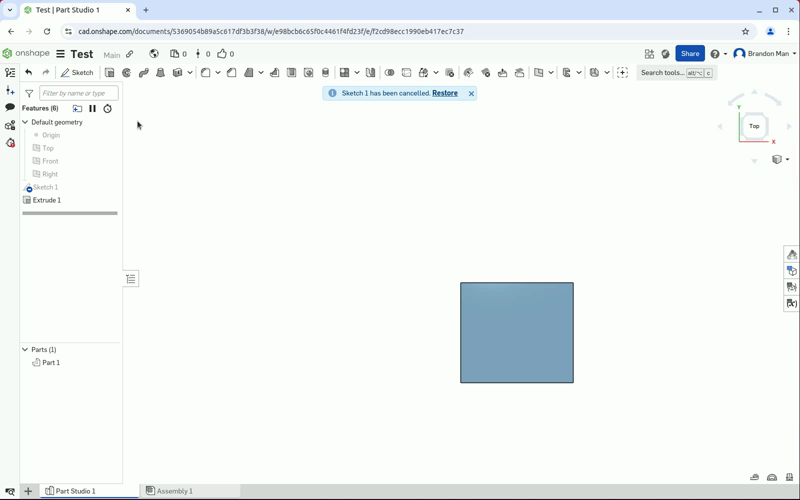
key(shift+h)
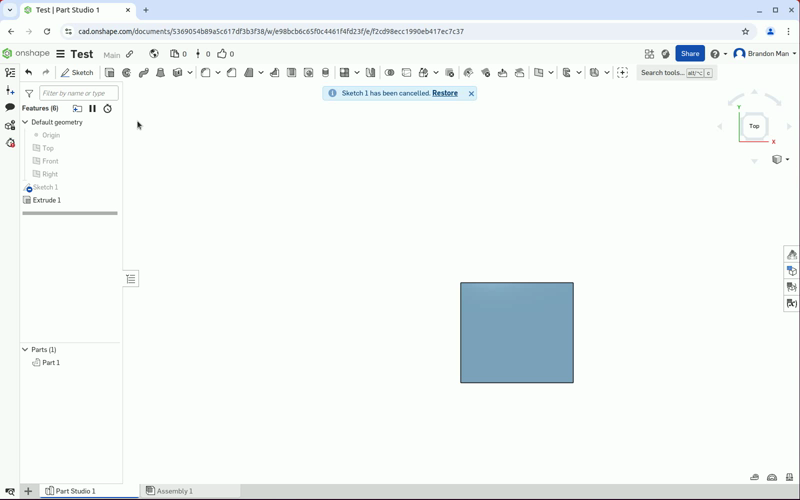
mouse_move(73, 189)
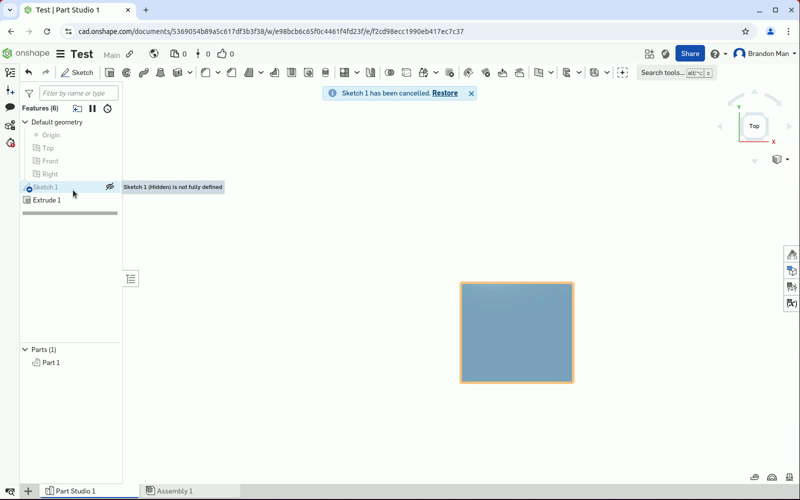
click(73, 189)
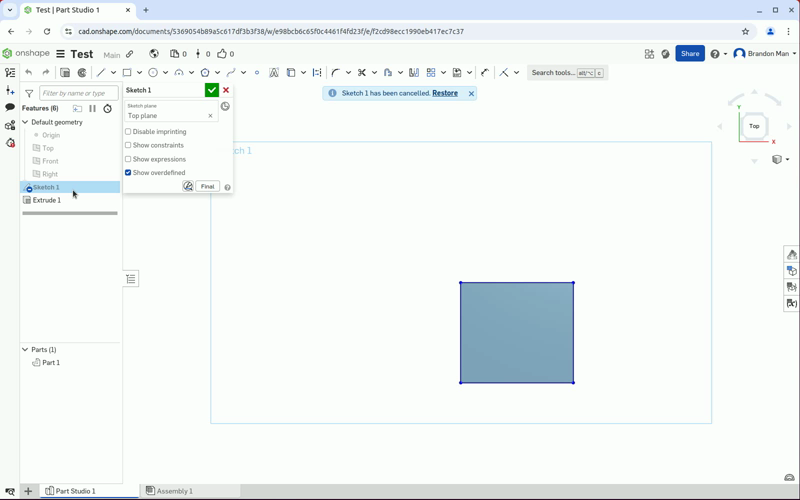
mouse_move(229, 92)
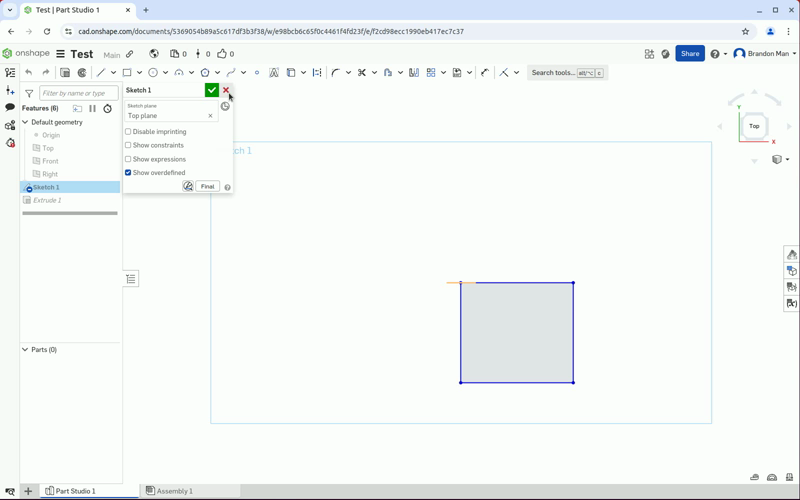
click(229, 92)
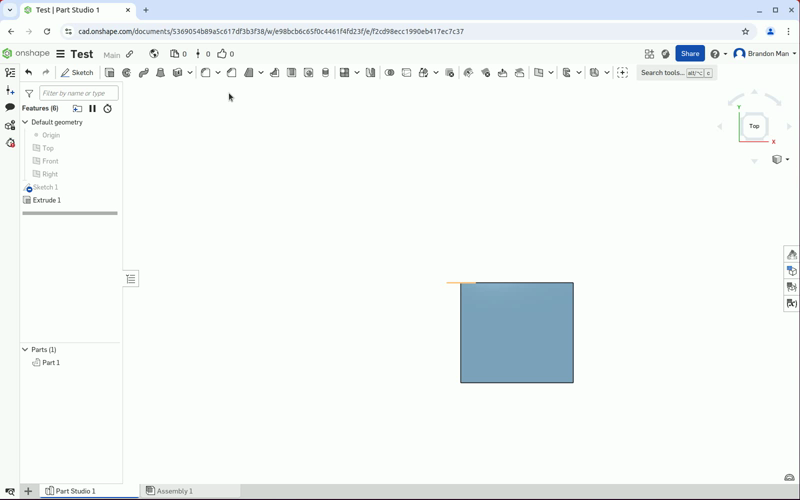
mouse_move(73, 352)
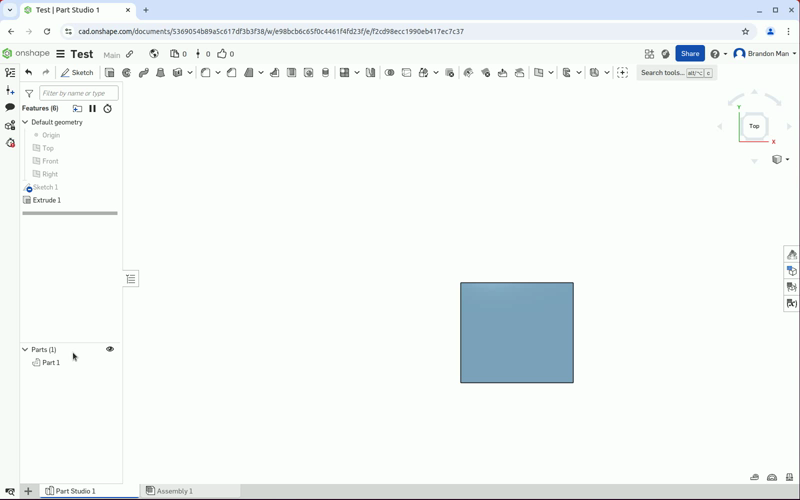
key(y)
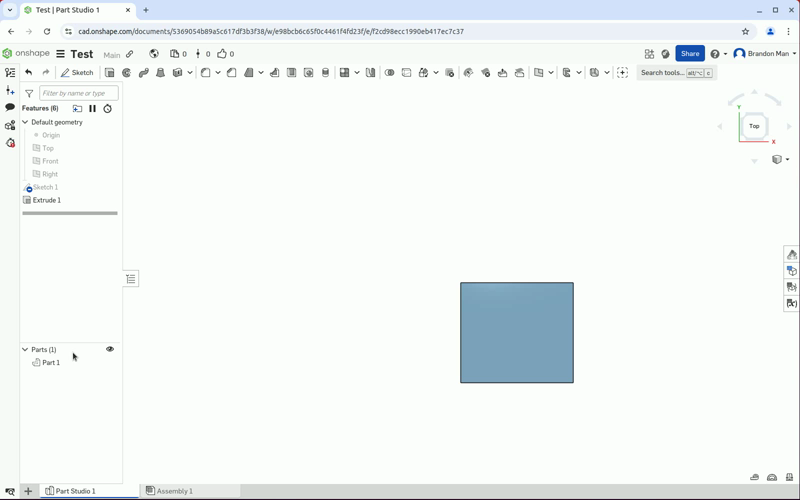
key(shift+p)
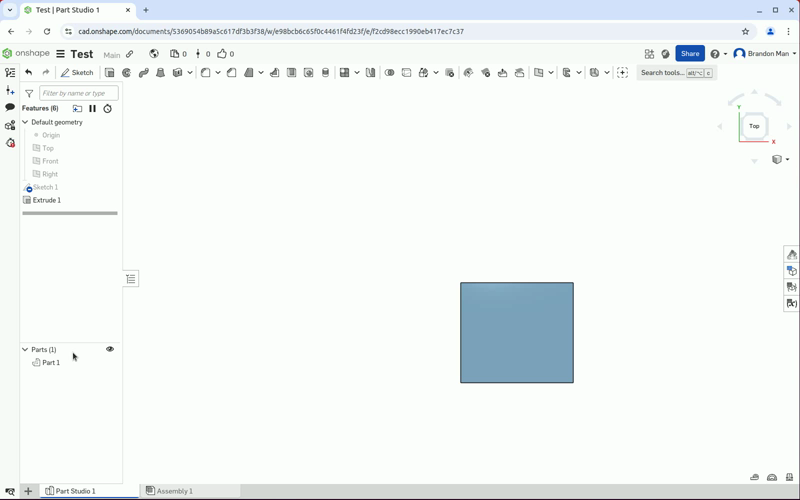
key(space)
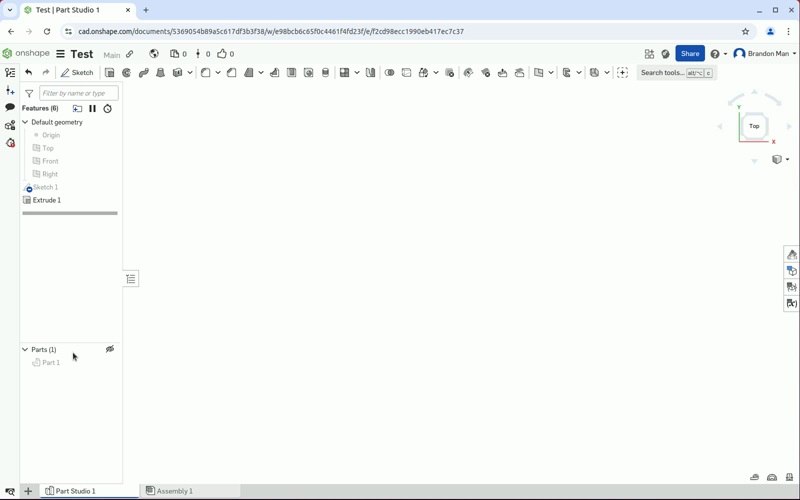
key_down(shift)
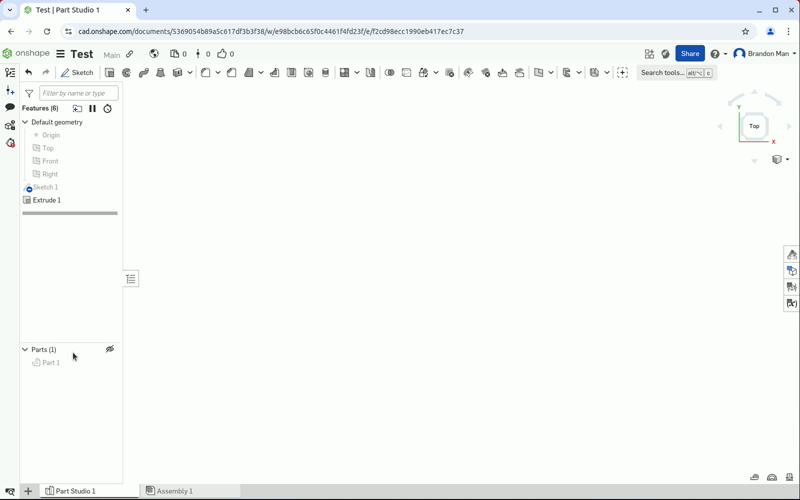
key(up)
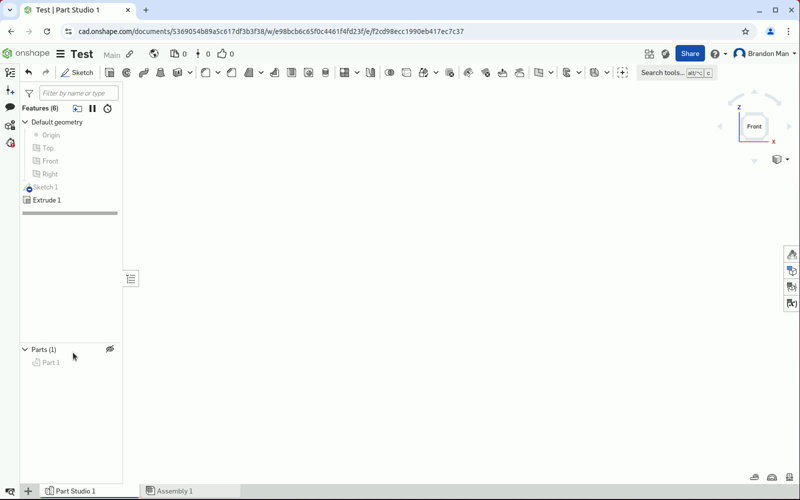
key_up(shift)
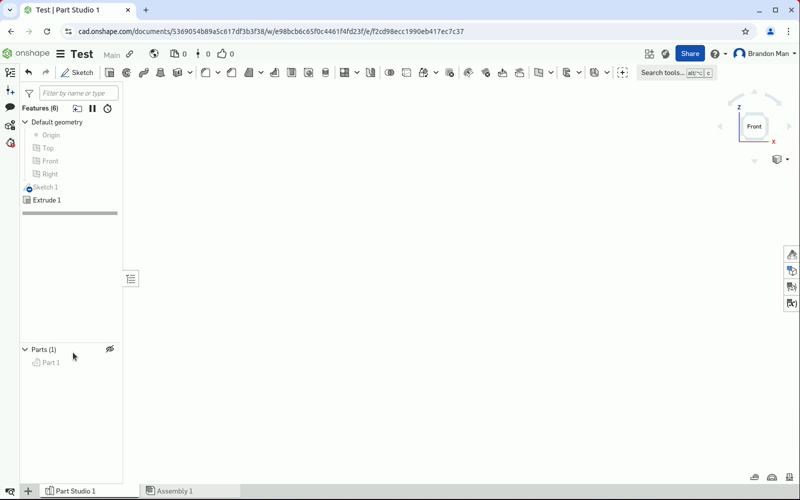
mouse_move(73, 352)
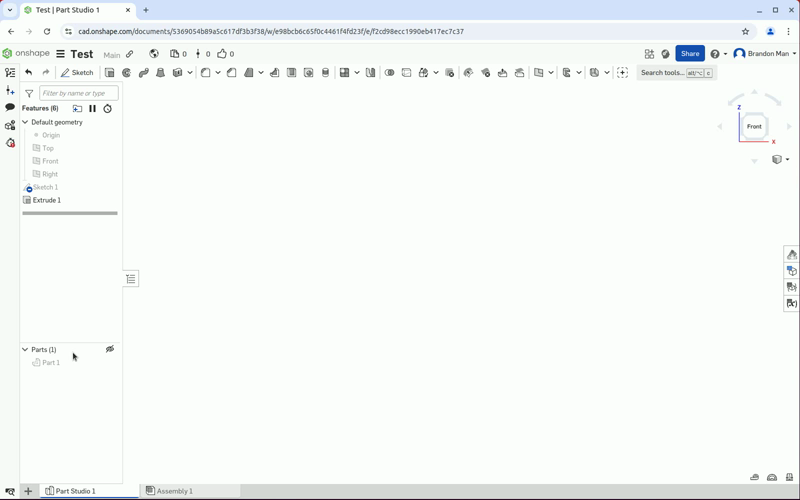
key(shift+y)
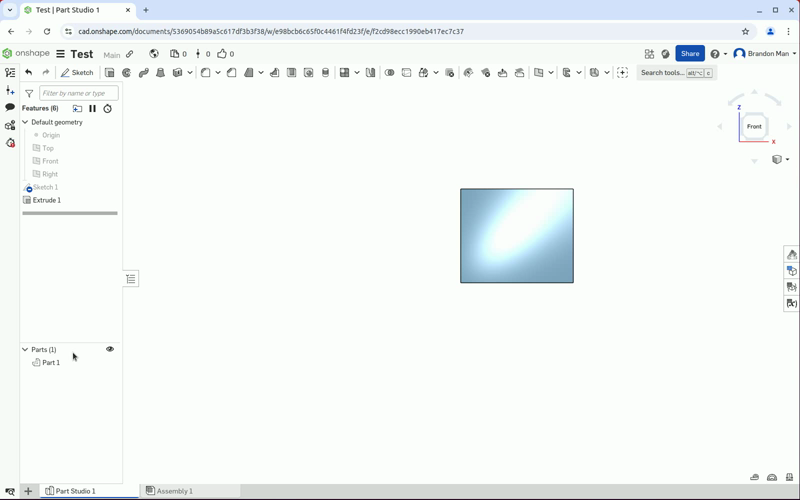
mouse_move(541, 75)
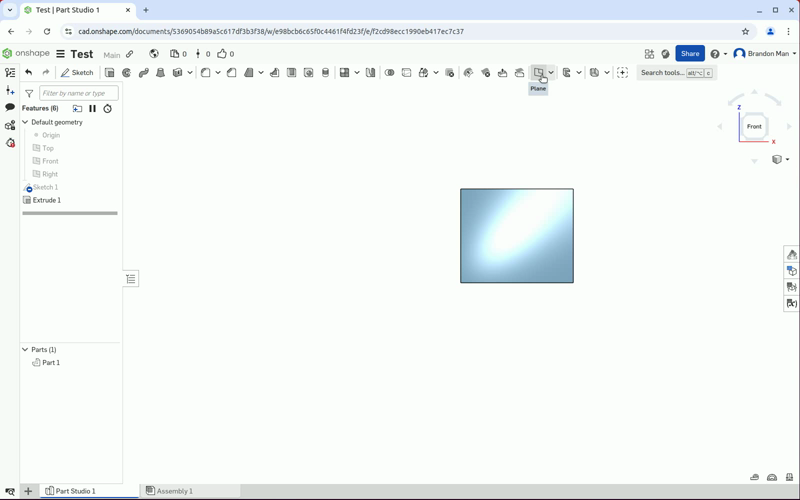
click(541, 75)
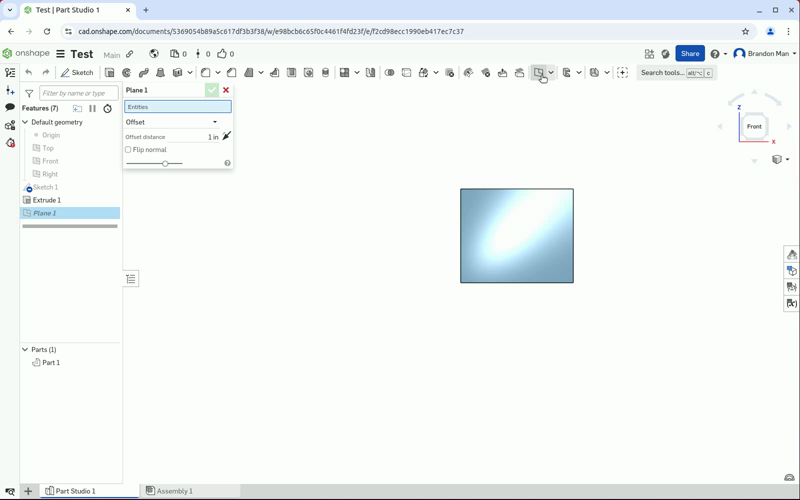
mouse_move(73, 163)
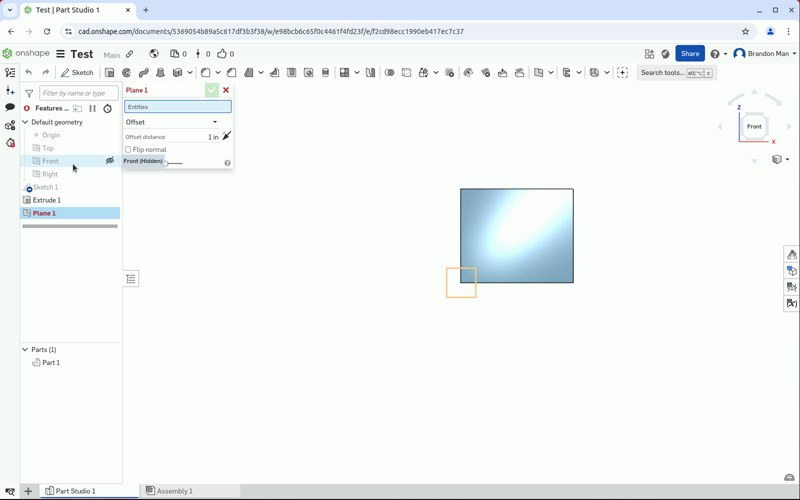
click(73, 163)
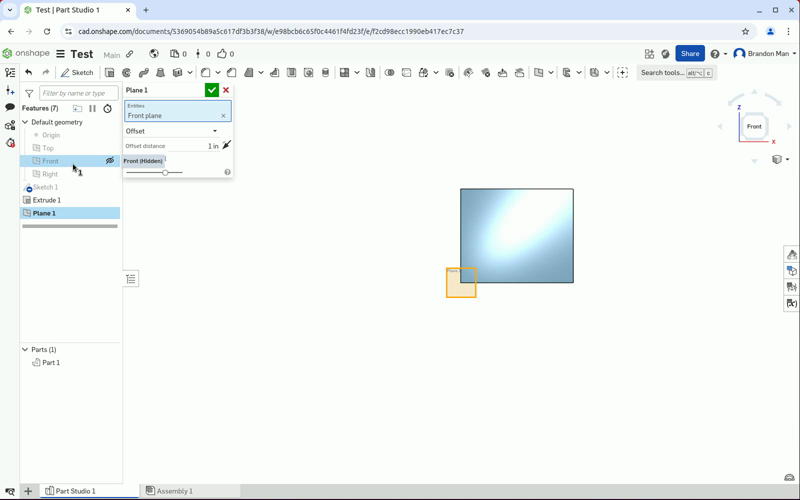
key(tab, 2)
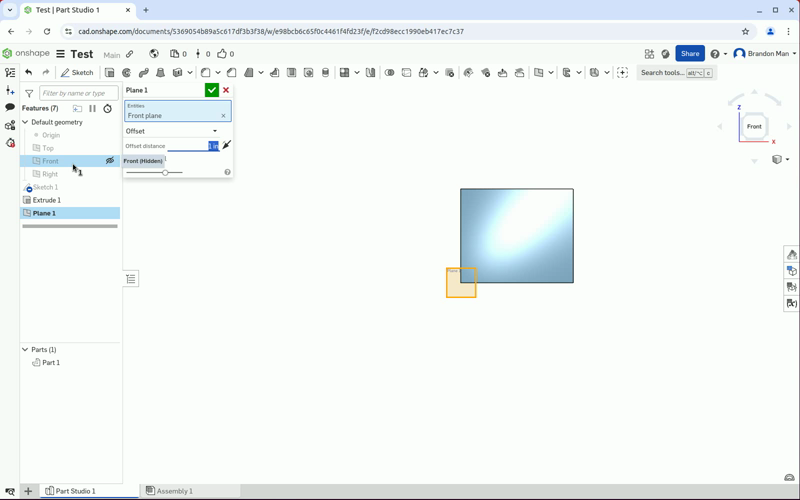
text(20.459)
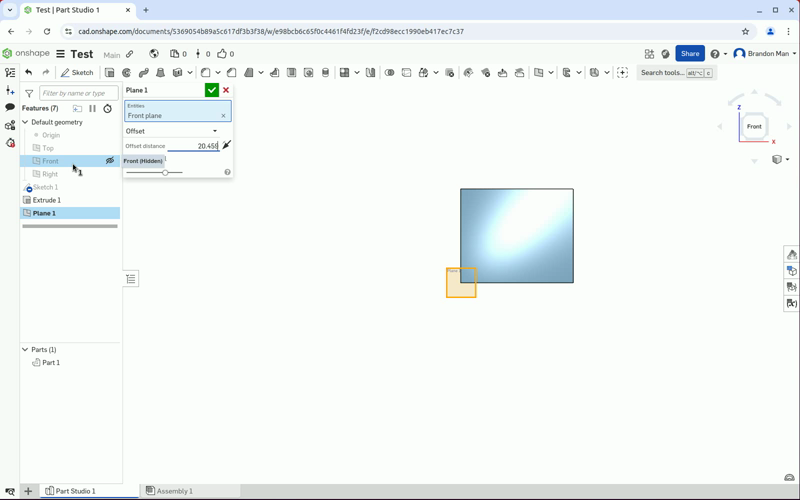
key(enter, 2)
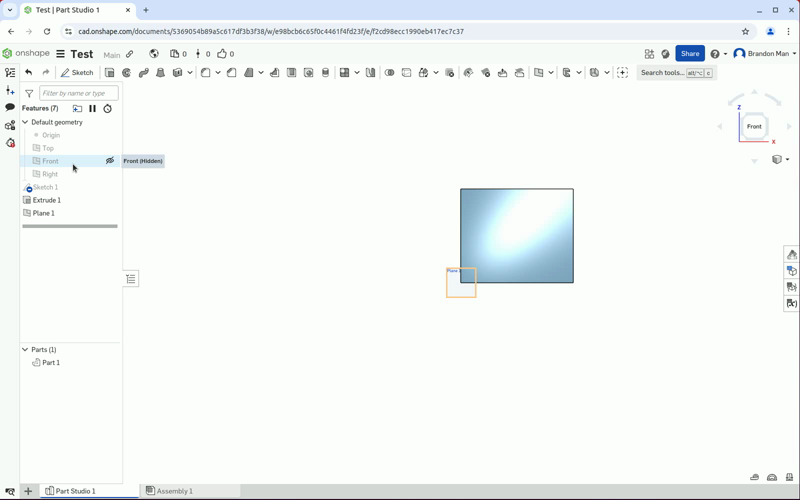
key(shift+s)
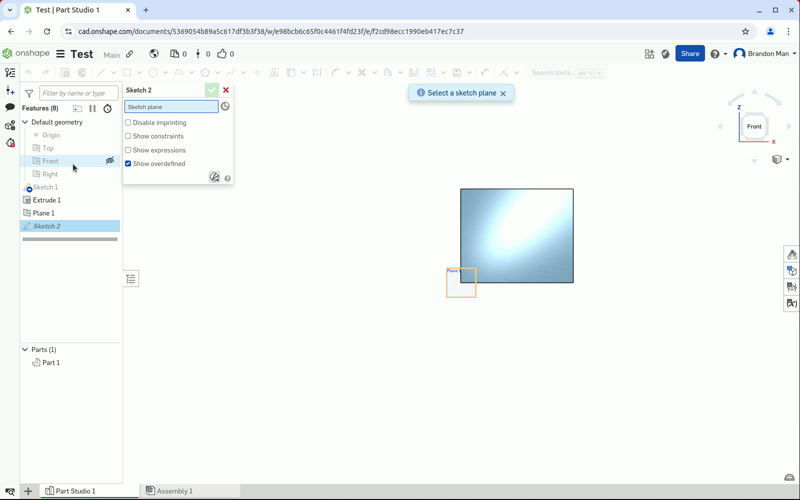
mouse_move(73, 215)
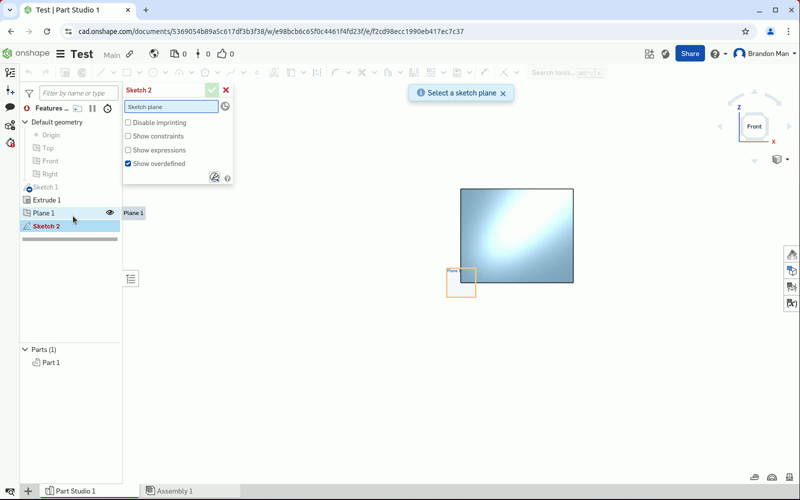
click(73, 215)
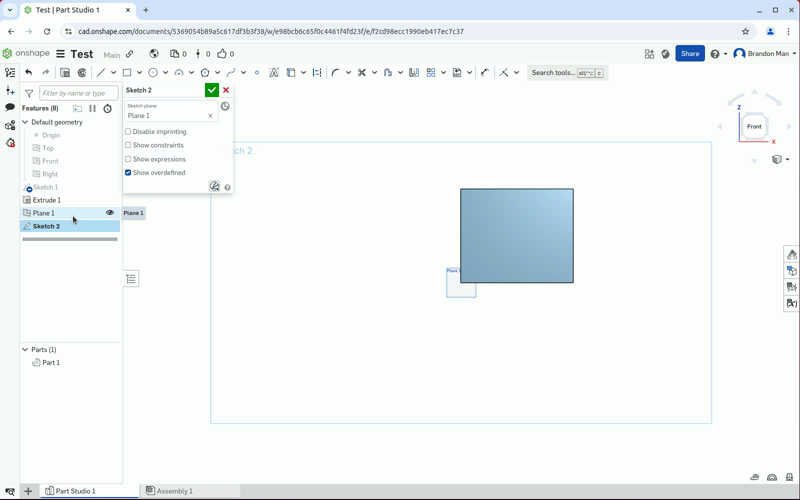
mouse_move(73, 352)
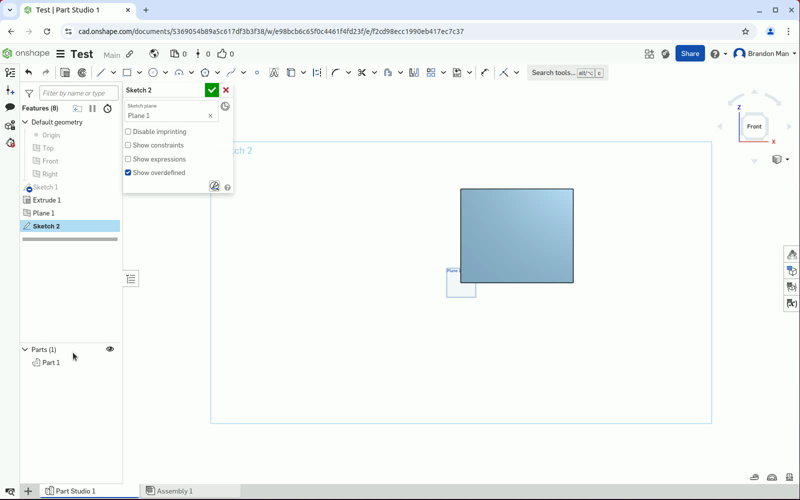
key(y)
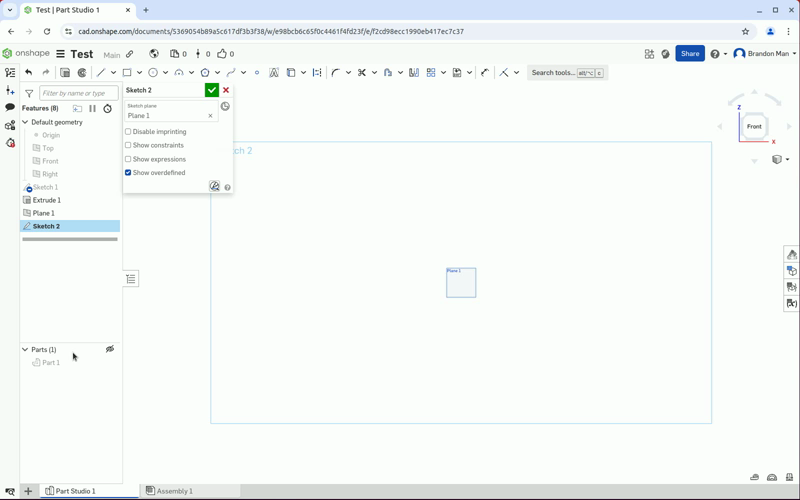
key(l)
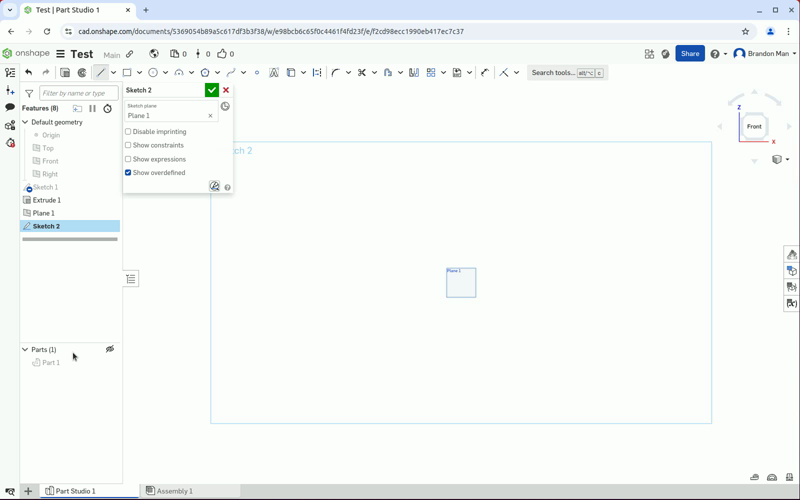
key_down(shift)
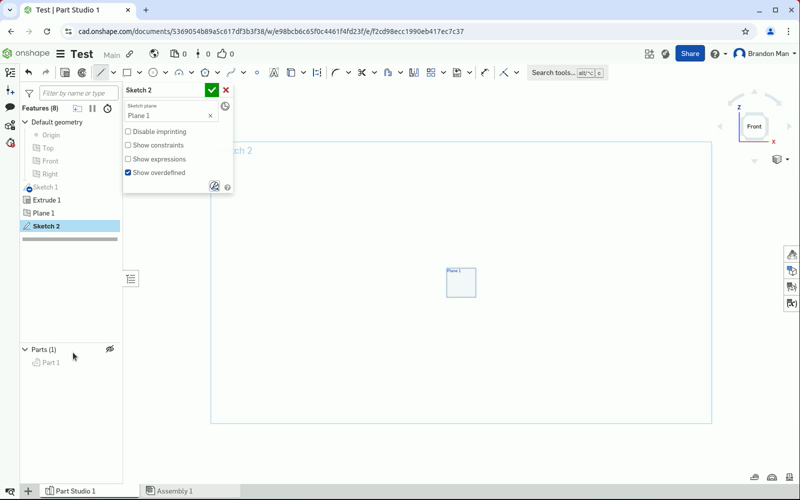
mouse_move(494, 189)
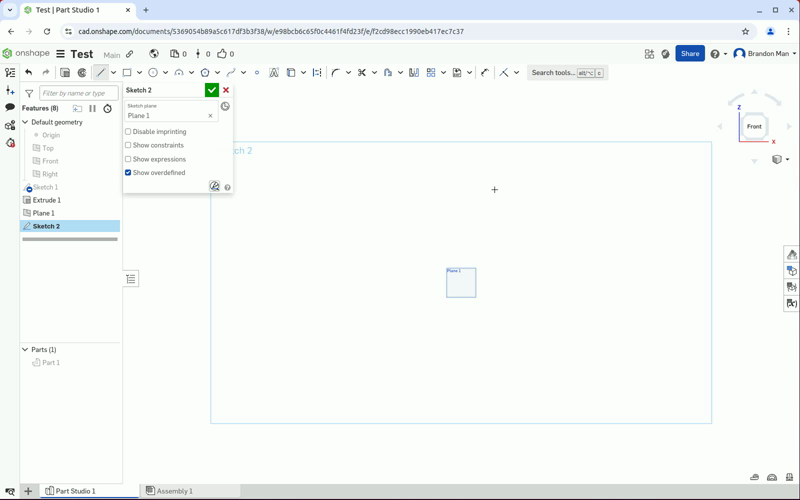
click(494, 189)
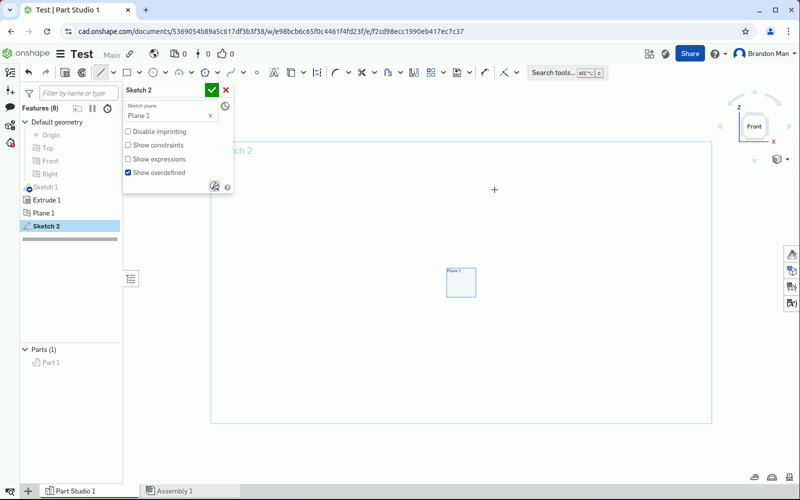
key_up(shift)
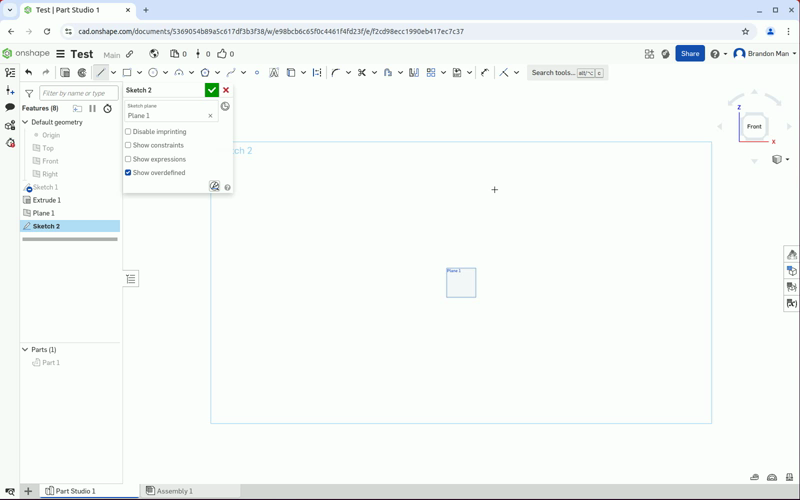
key_down(shift)
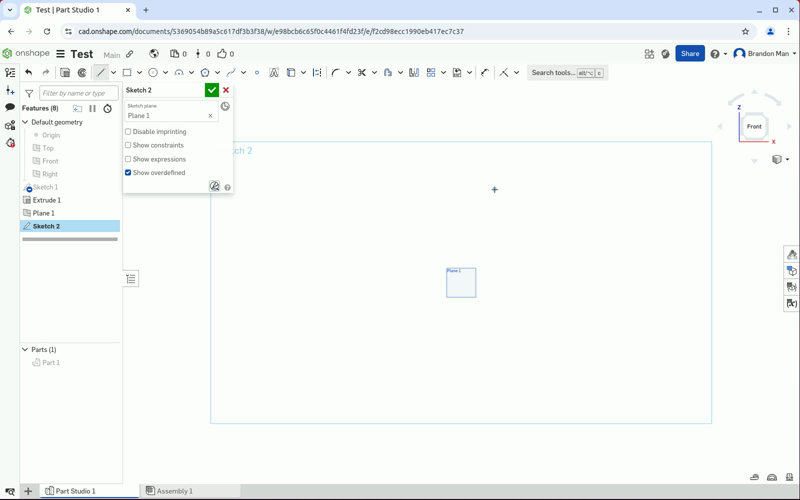
mouse_move(524, 189)
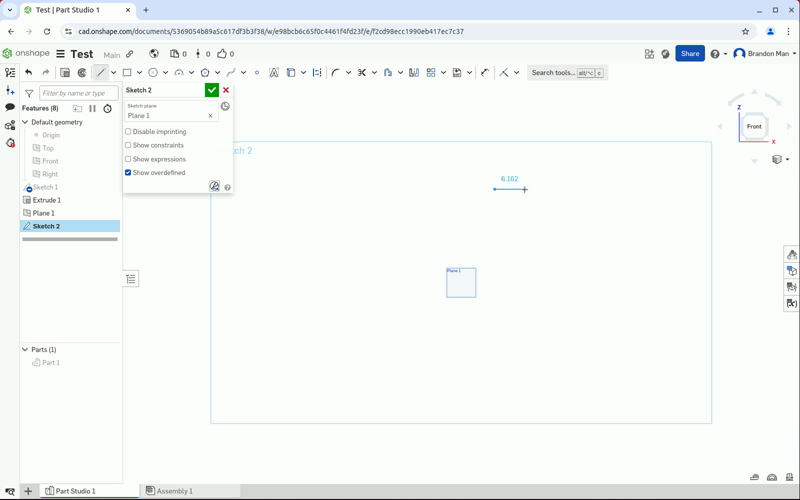
mouse_move(548, 189)
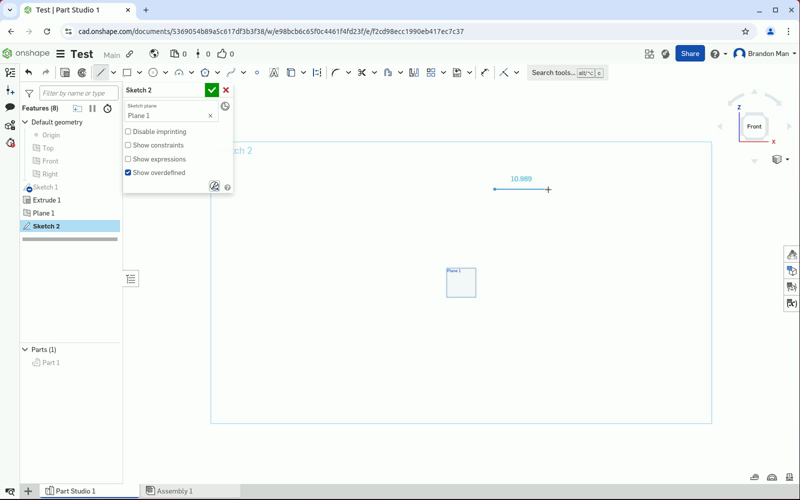
click(548, 189)
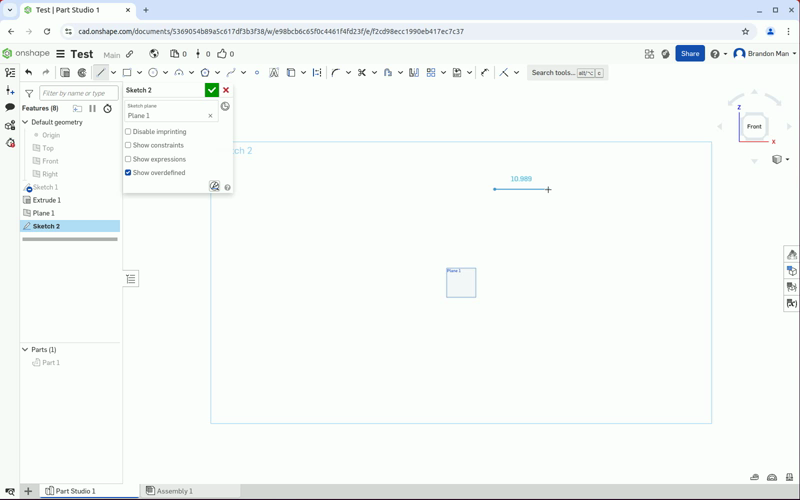
key_up(shift)
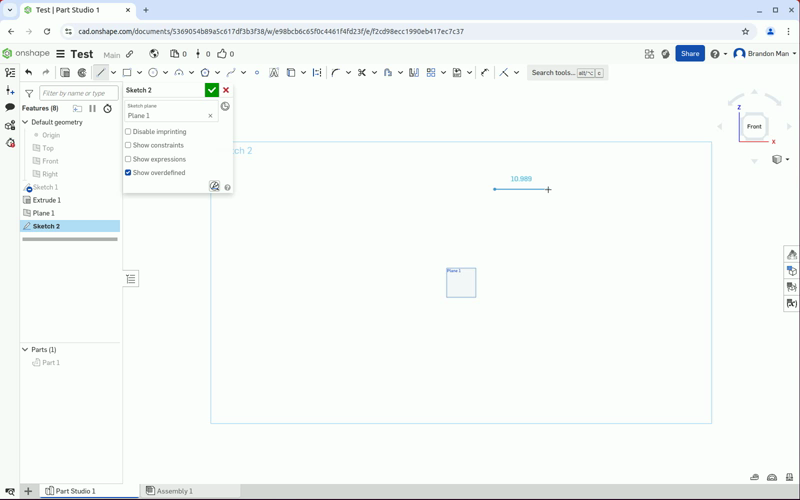
key(esc)
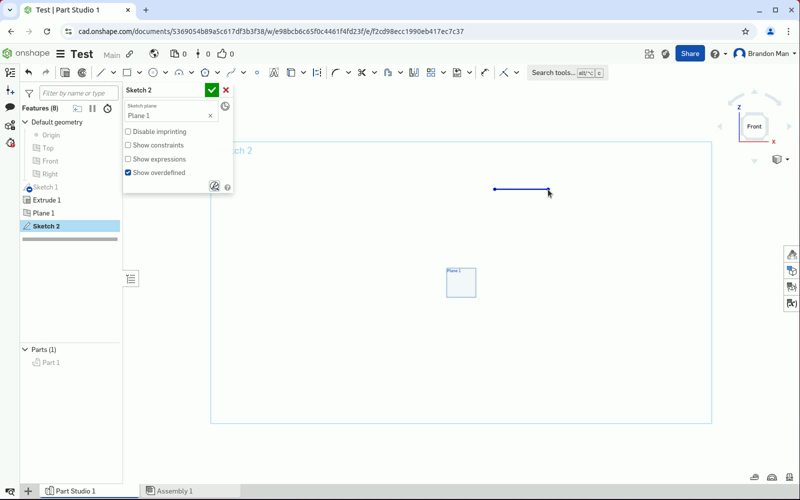
key(a)
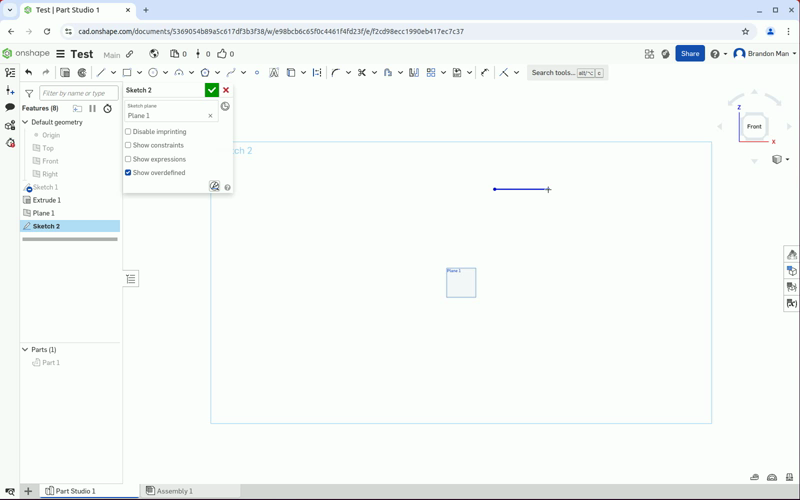
mouse_move(548, 189)
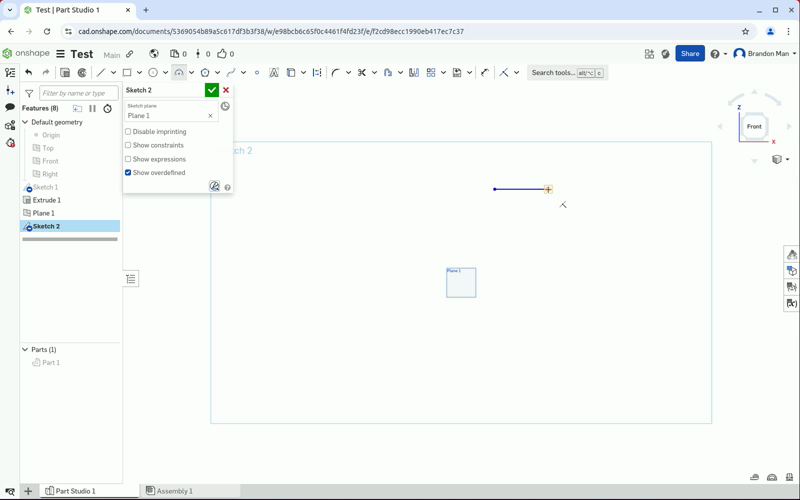
click(548, 189)
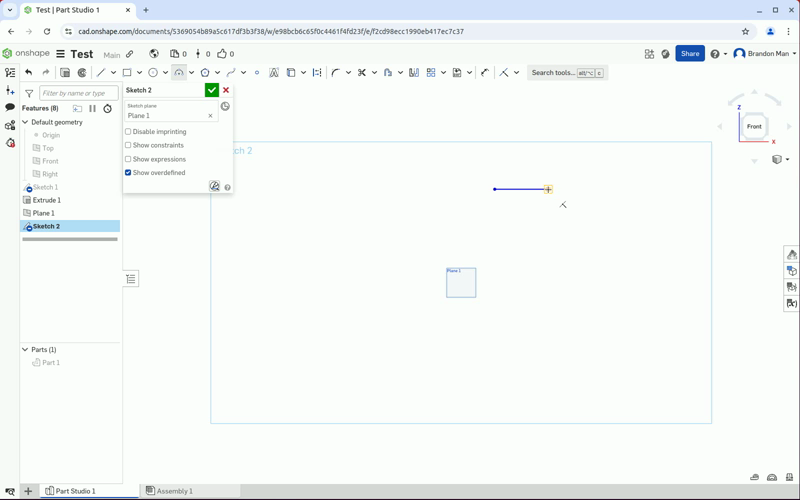
mouse_move(494, 189)
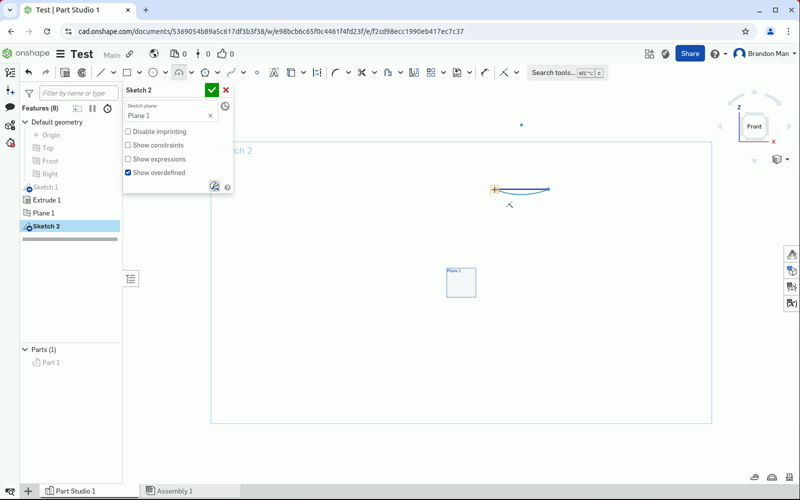
click(494, 189)
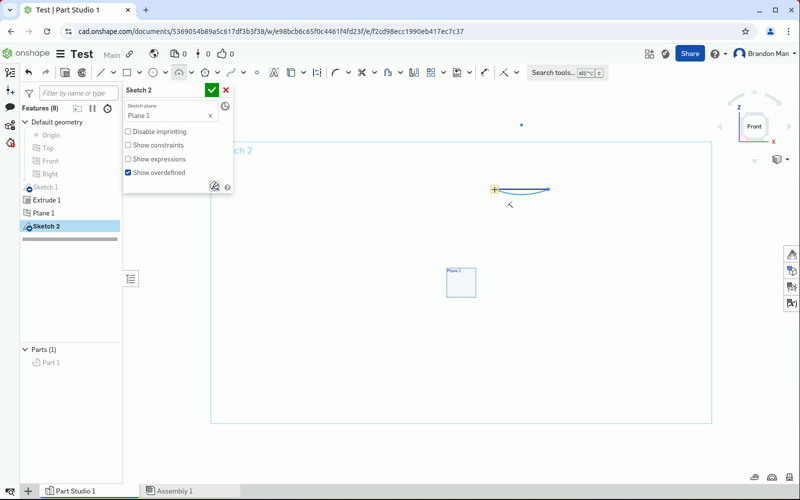
key_down(shift)
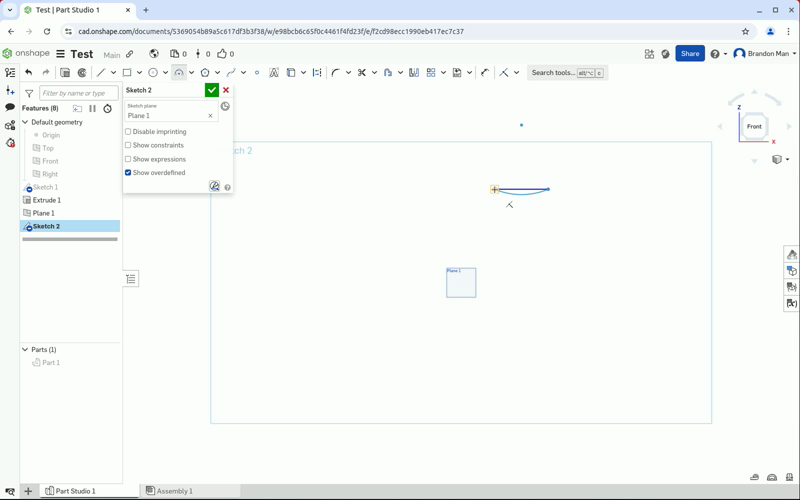
mouse_move(521, 177)
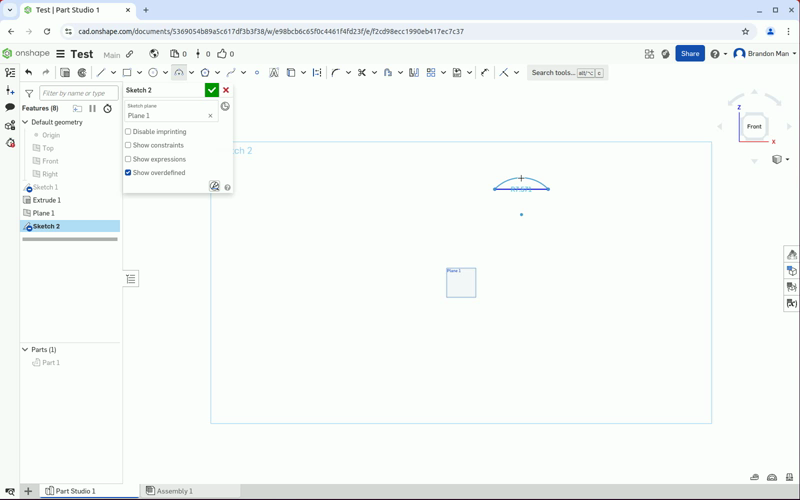
click(521, 177)
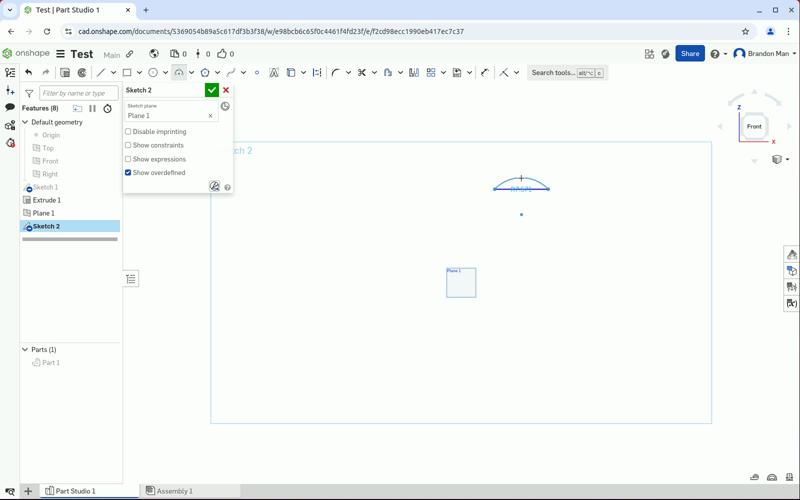
key_up(shift)
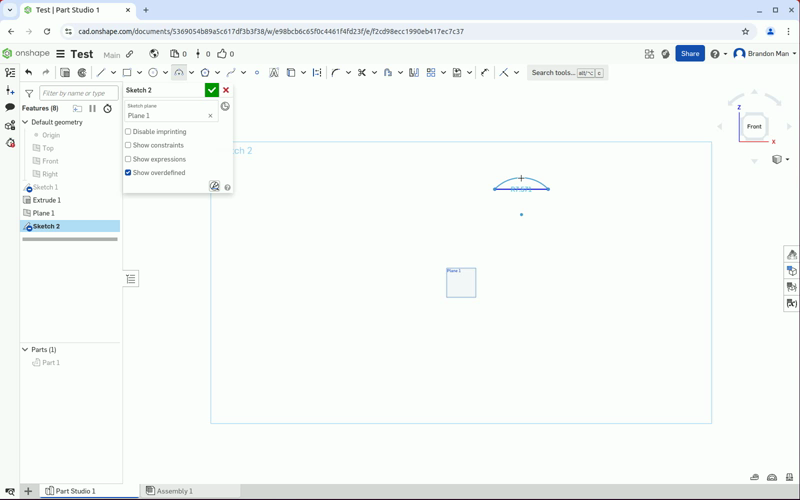
key(esc)
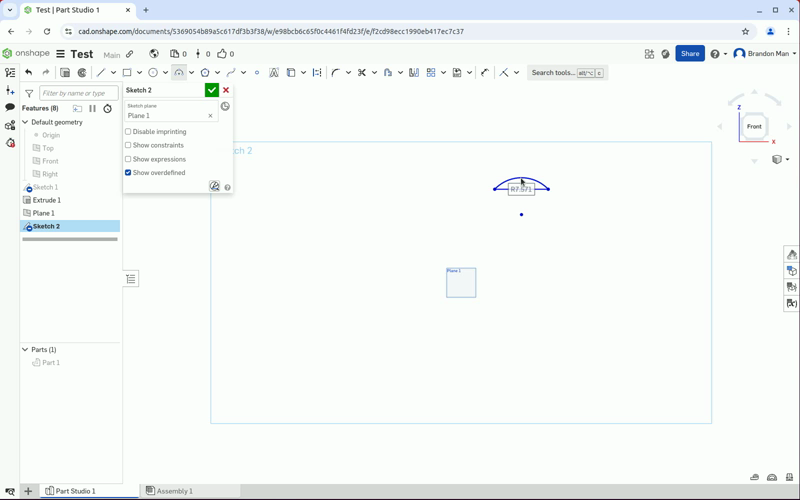
mouse_move(521, 185)
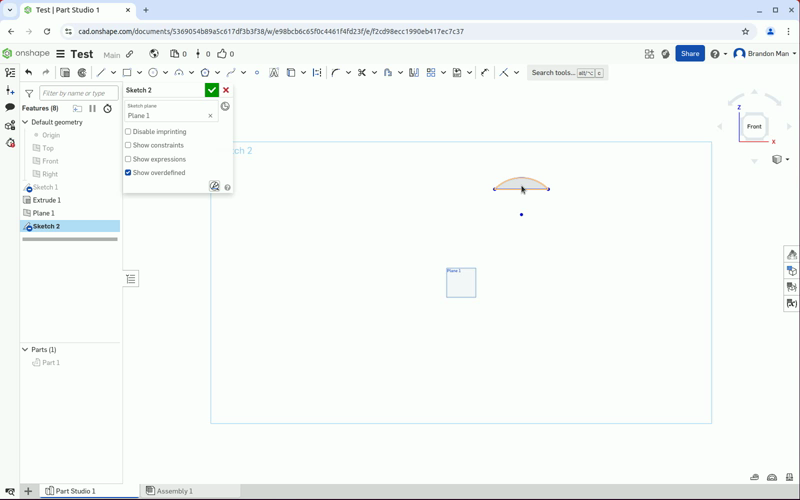
scroll(6)
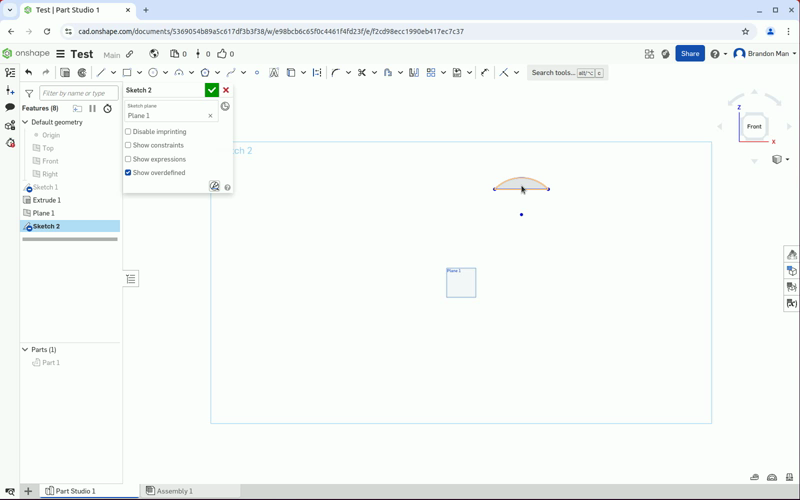
scroll(6)
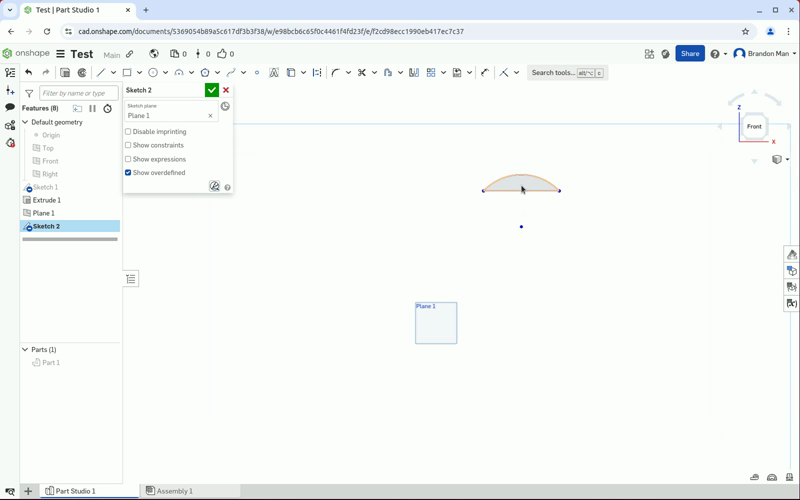
scroll(6)
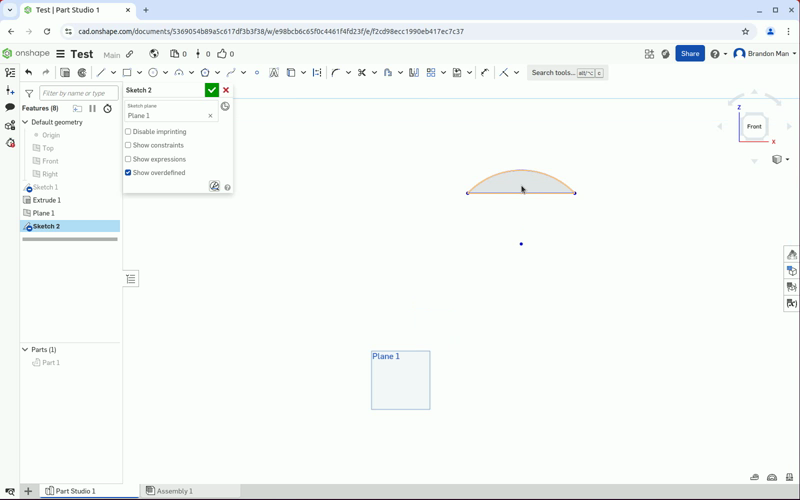
scroll(6)
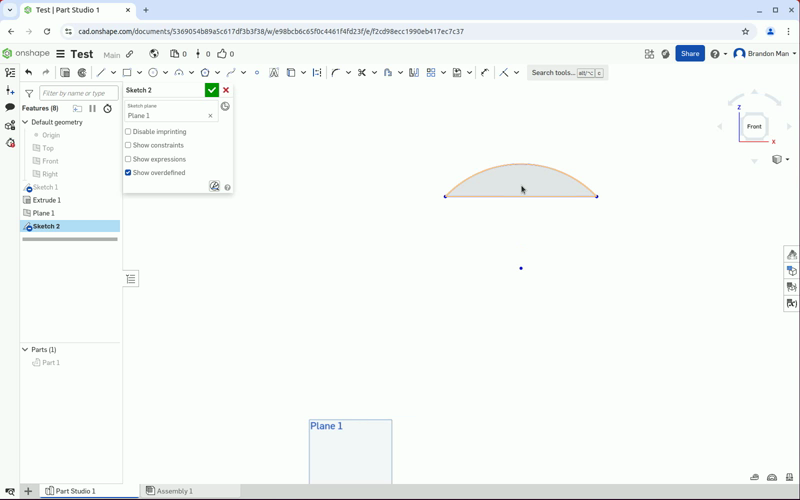
scroll(6)
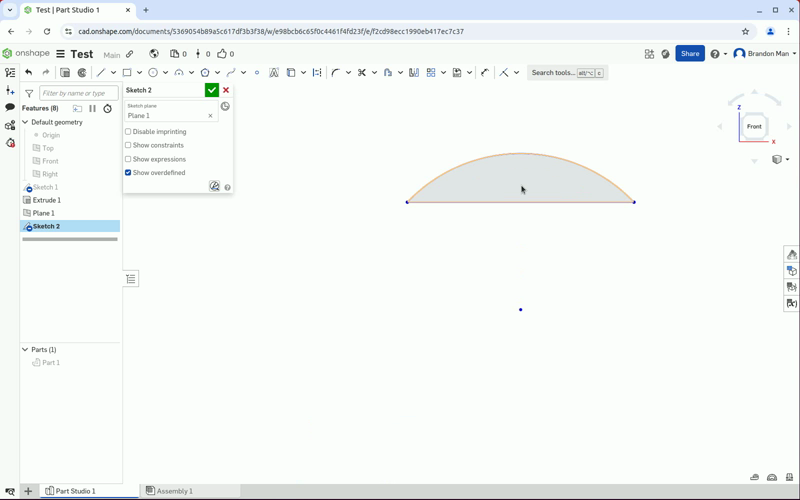
scroll(6)
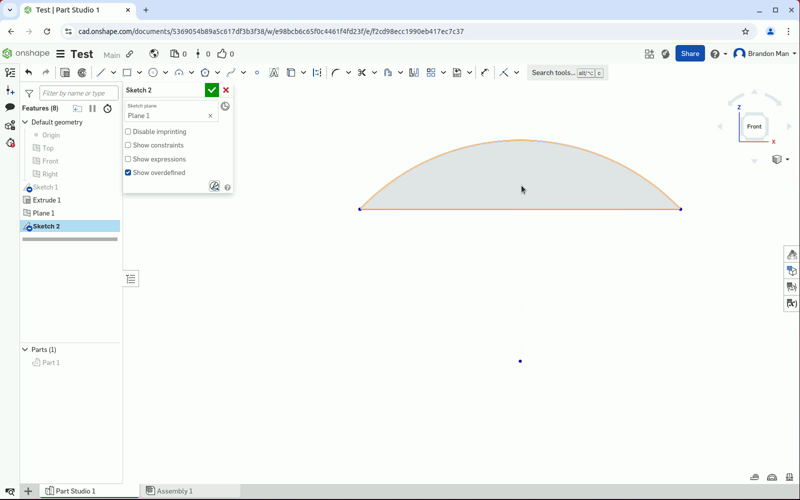
scroll(6)
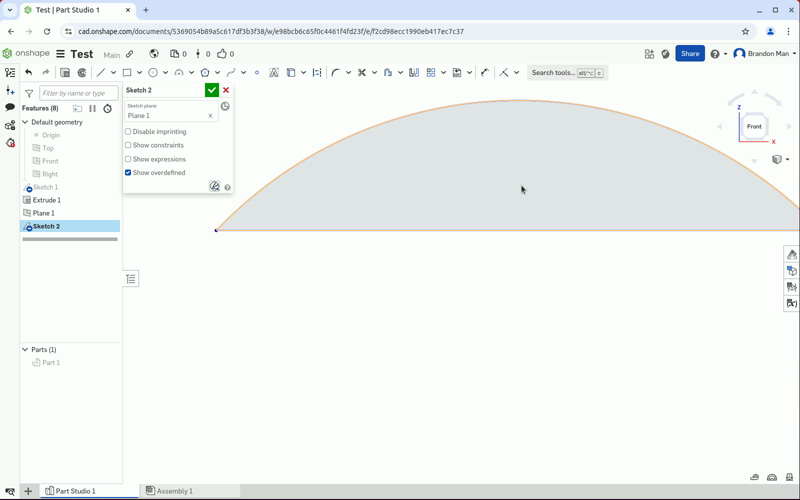
click(521, 185)
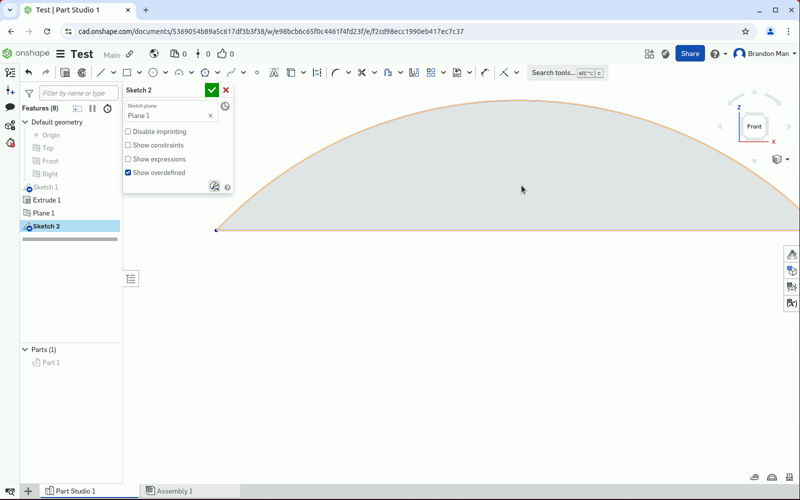
scroll(-6)
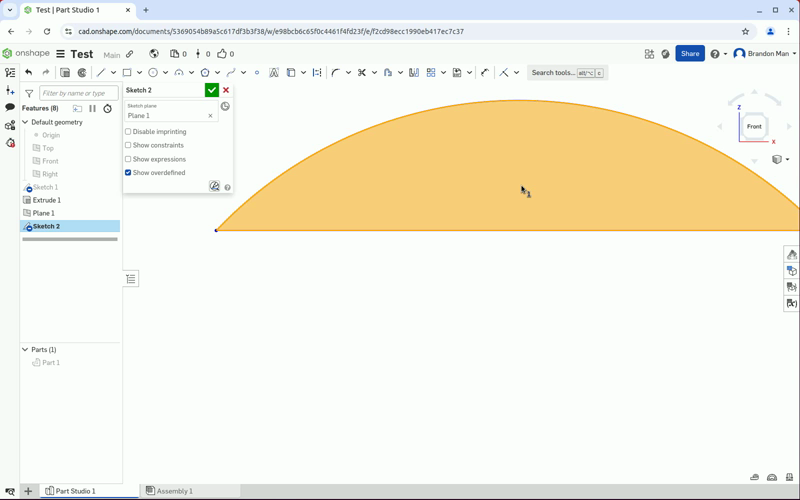
scroll(-6)
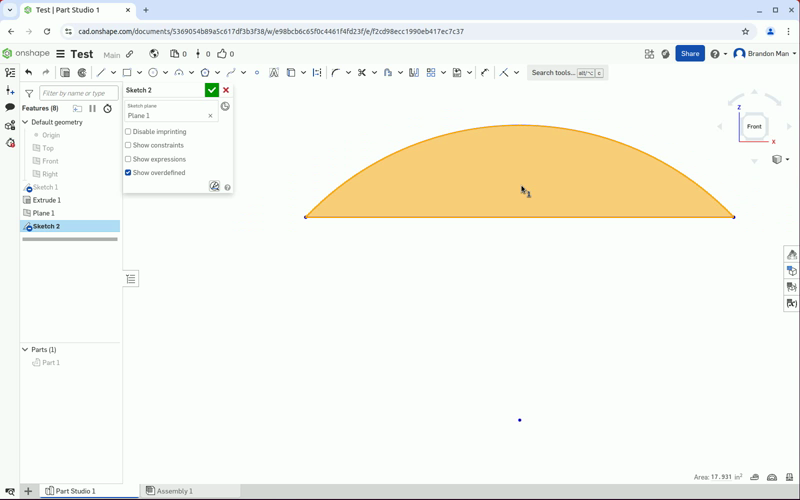
scroll(-6)
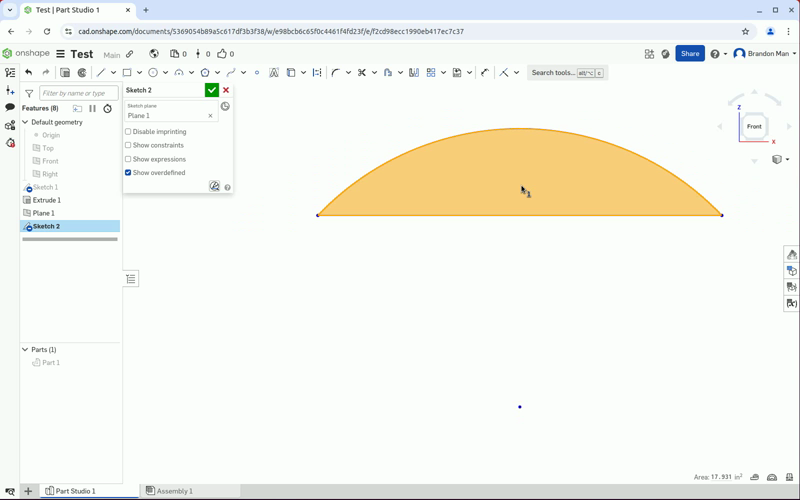
scroll(-6)
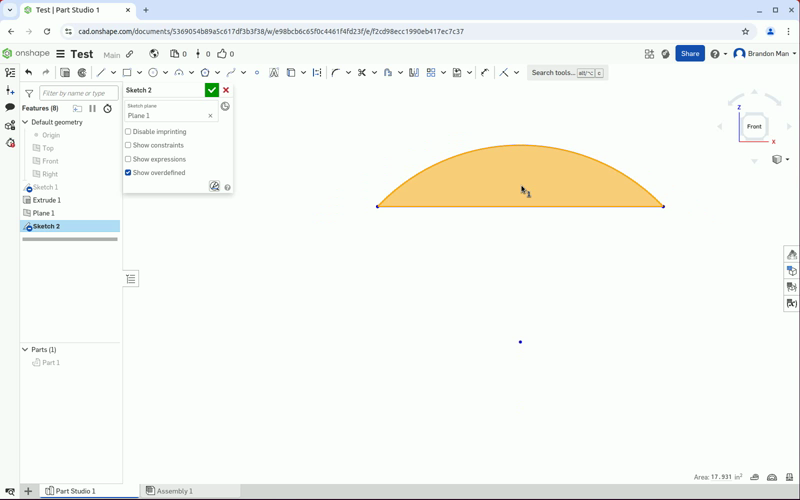
scroll(-6)
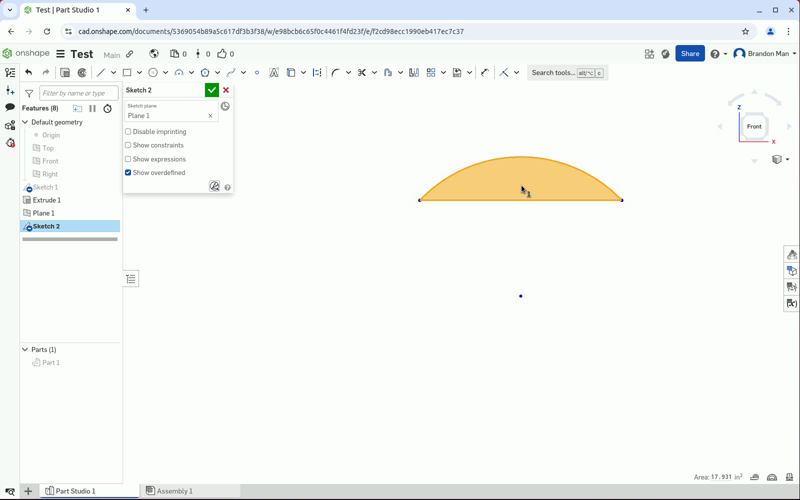
scroll(-6)
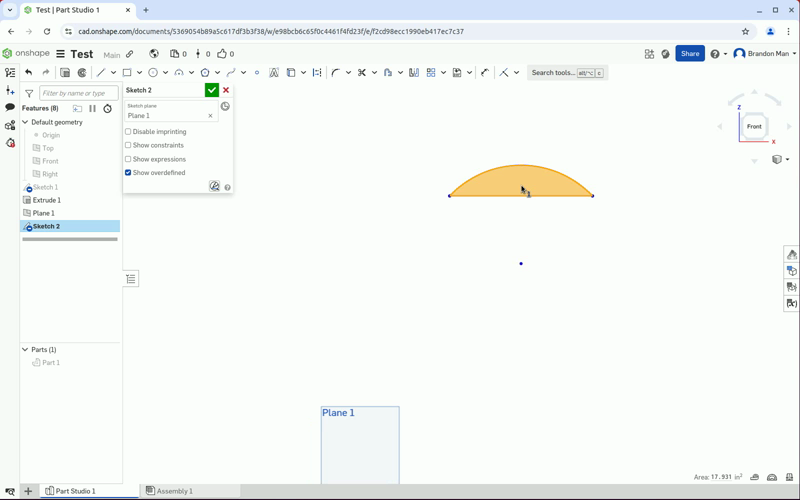
scroll(-6)
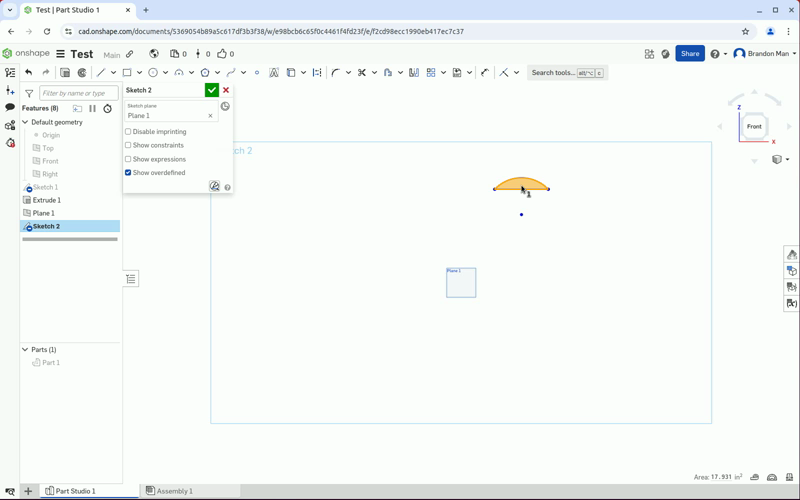
mouse_move(73, 352)
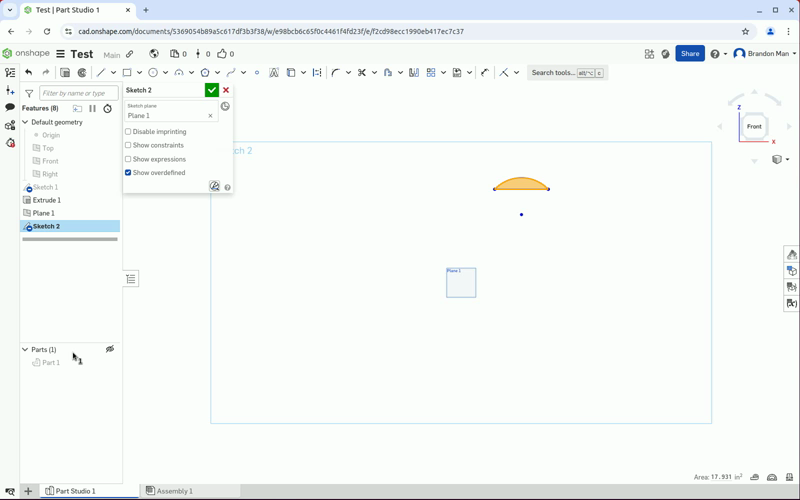
key(shift+y)
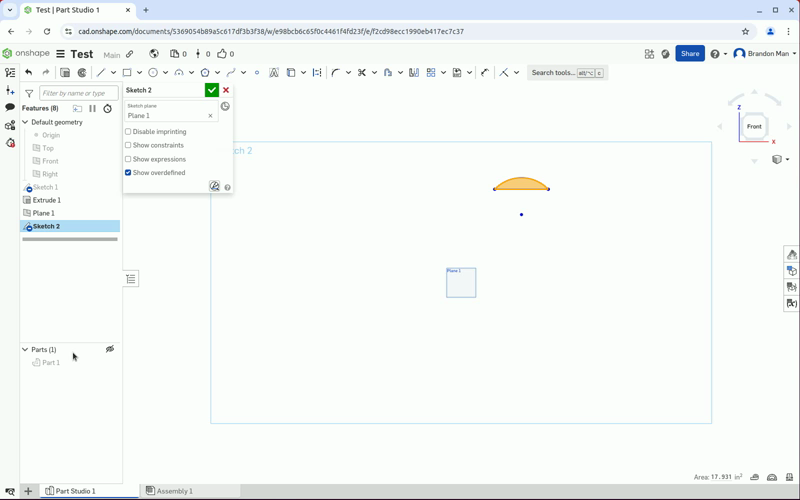
key(shift+e)
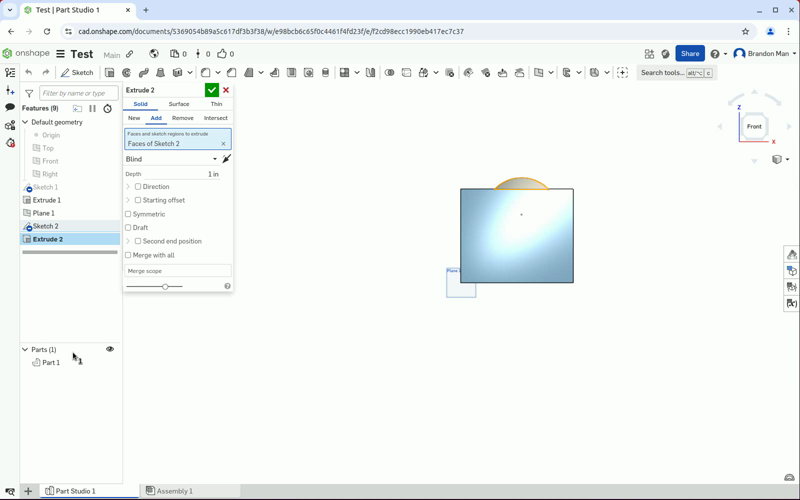
mouse_move(143, 106)
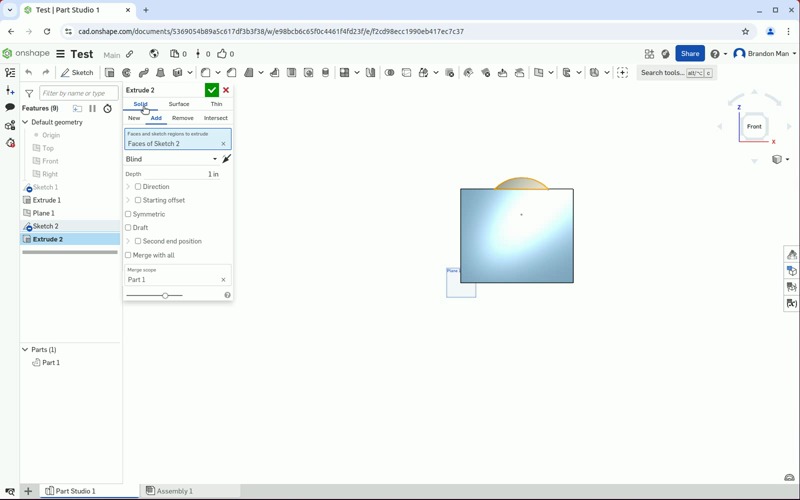
click(143, 106)
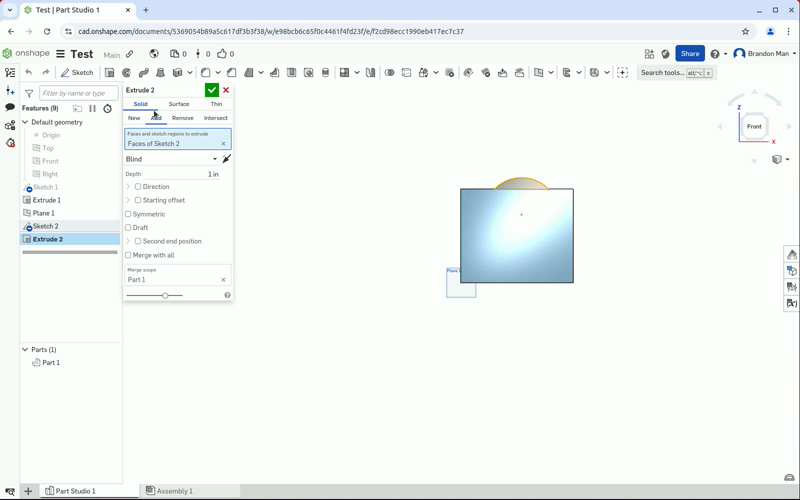
mouse_move(186, 120)
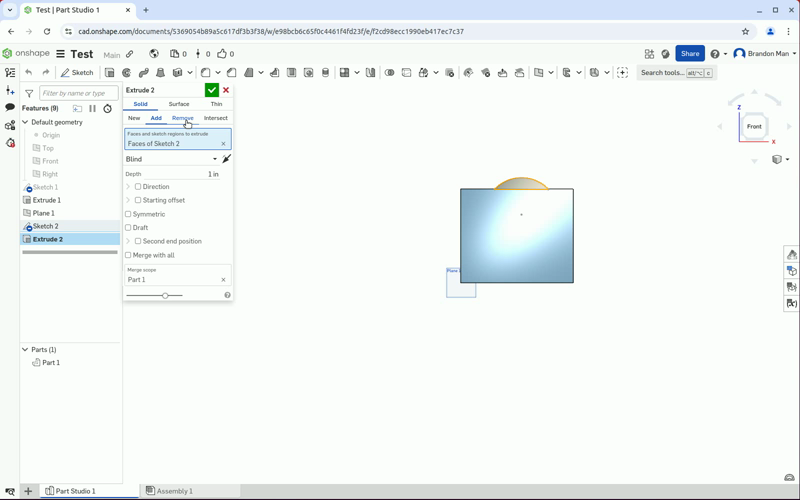
click(186, 120)
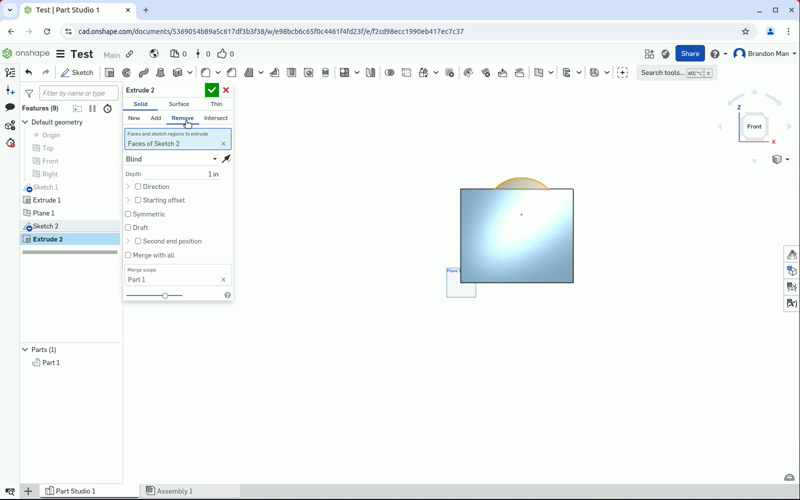
key(tab, 4)
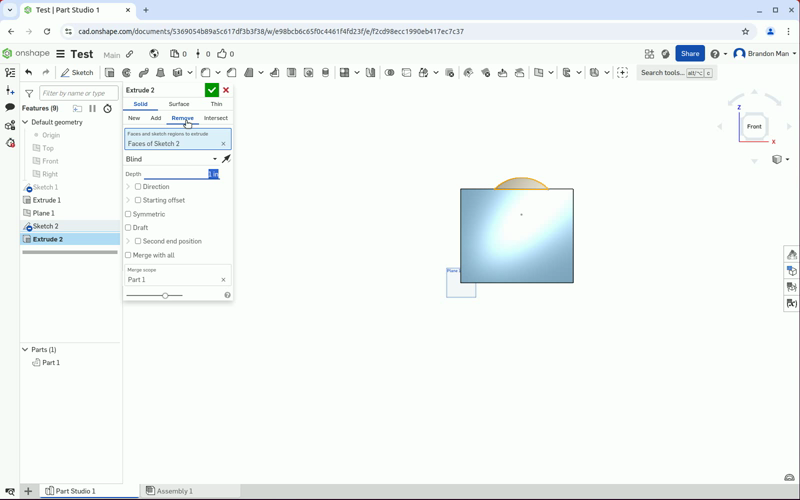
text(20.46)
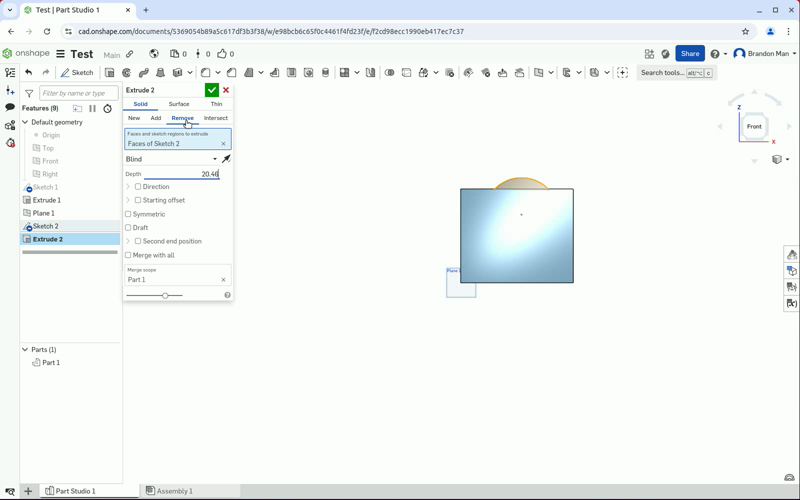
key(tab, 6)
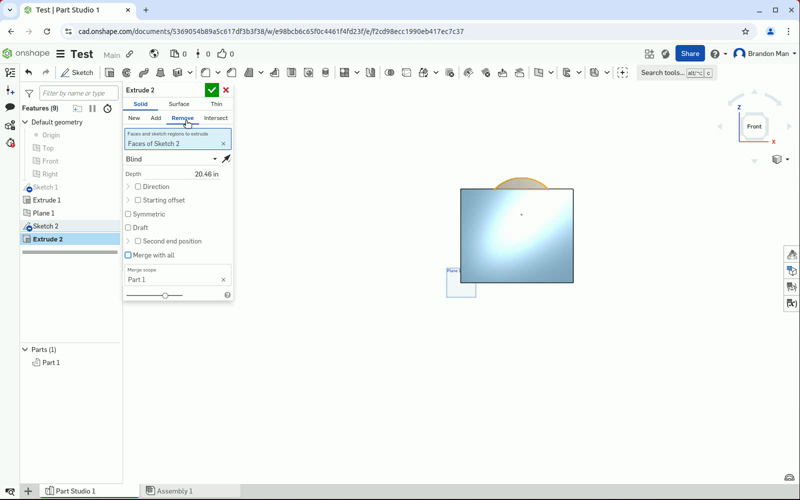
key(space)
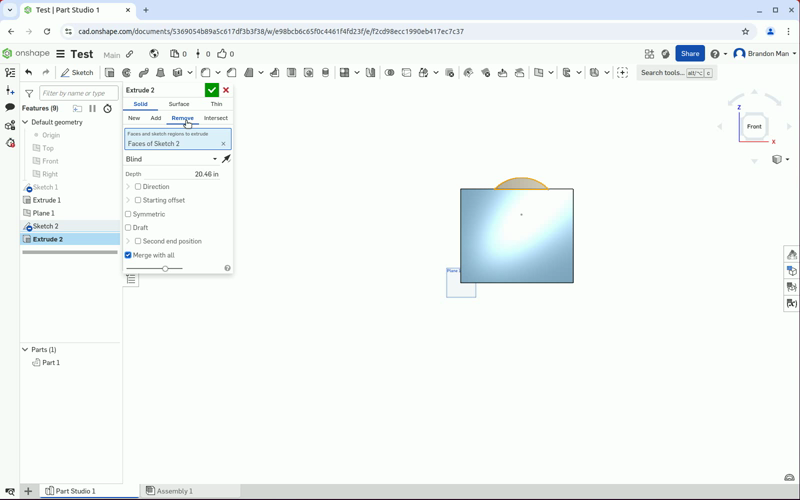
key(enter)
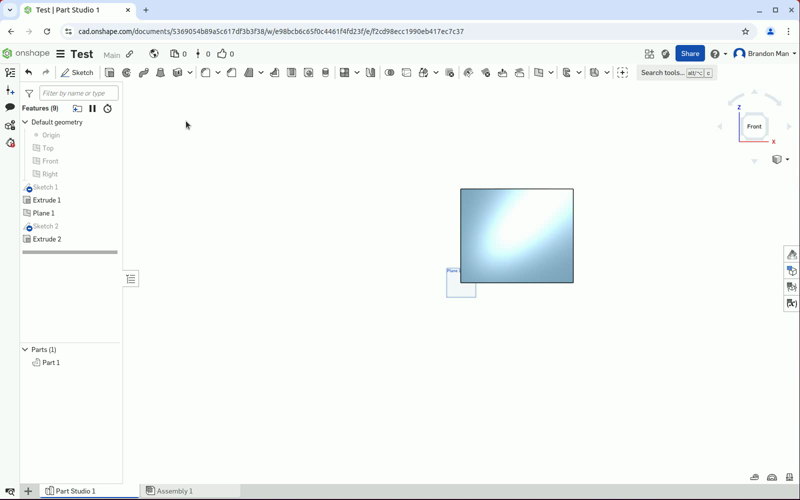
key(shift+h)
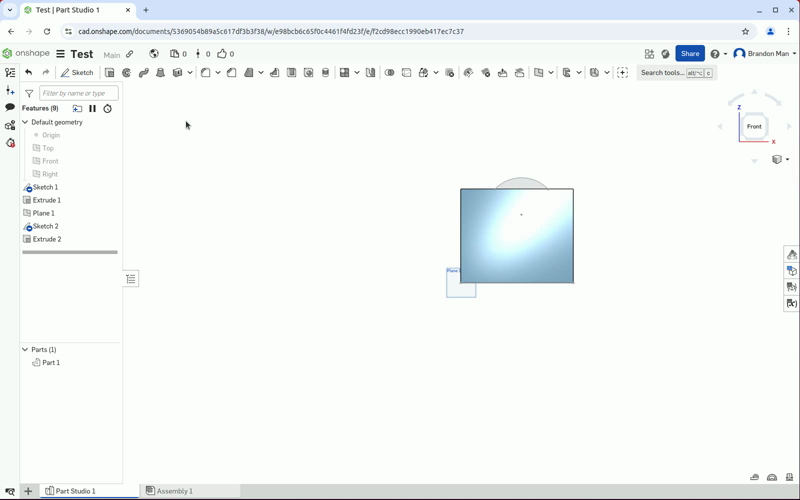
key(shift+h)
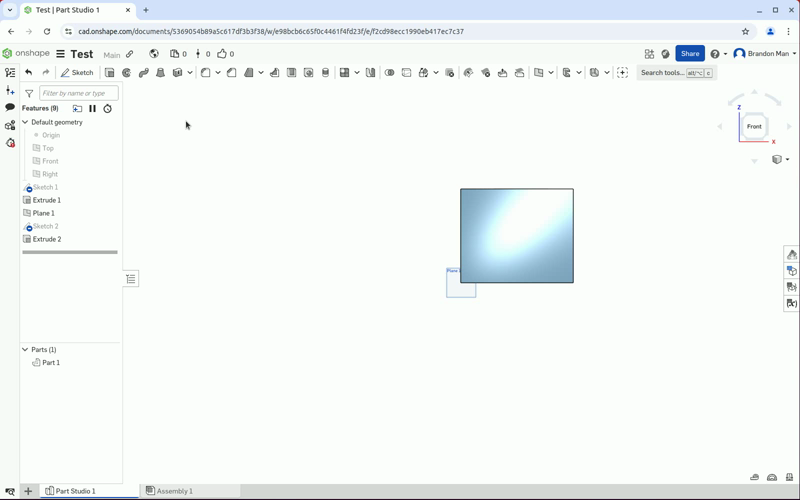
mouse_move(73, 189)
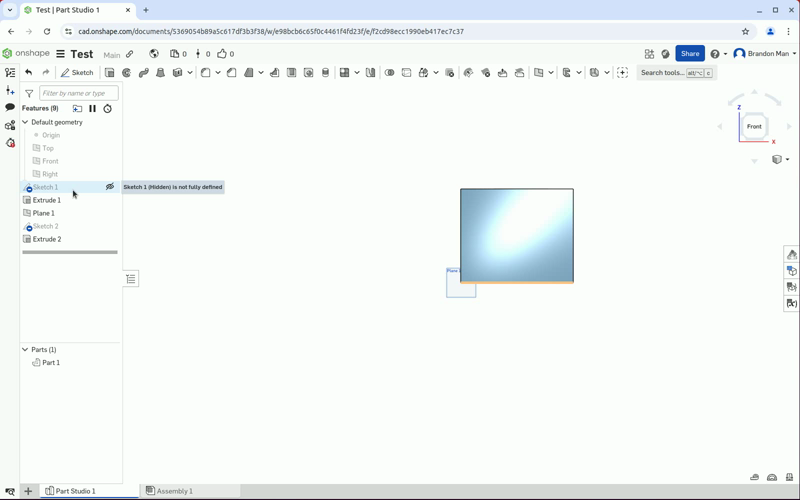
click(73, 189)
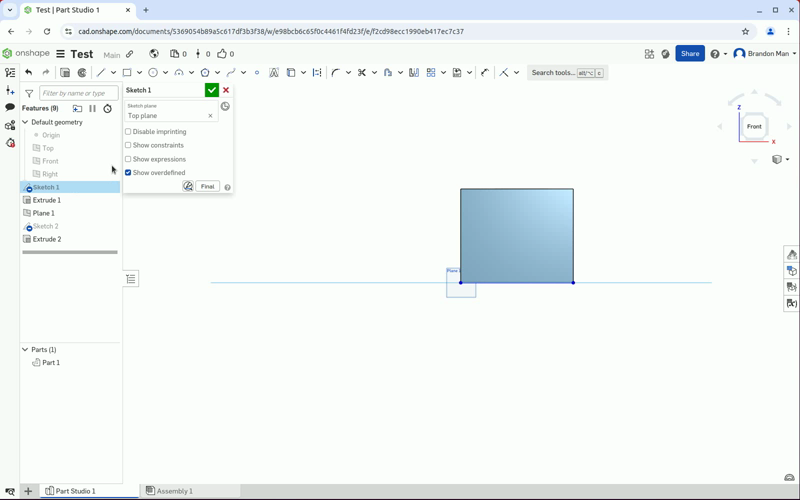
mouse_move(229, 92)
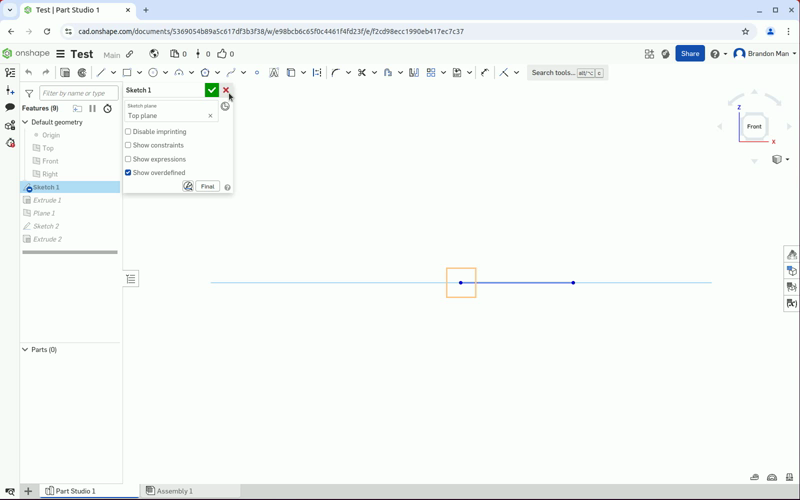
click(229, 92)
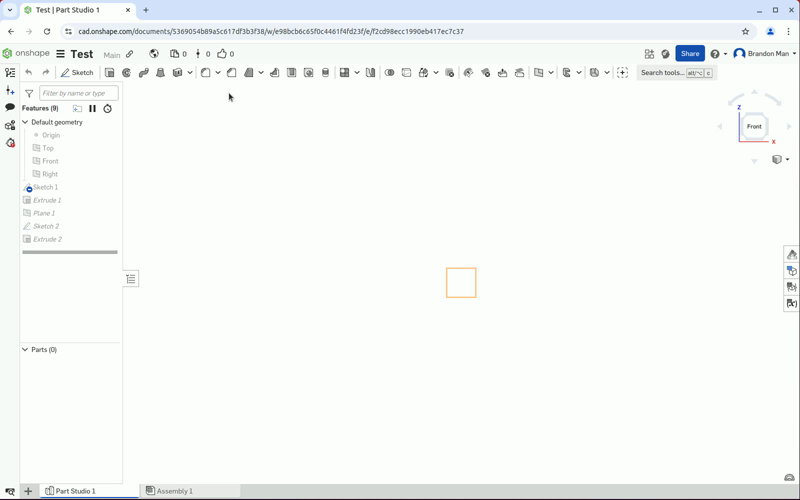
key(shift+s)
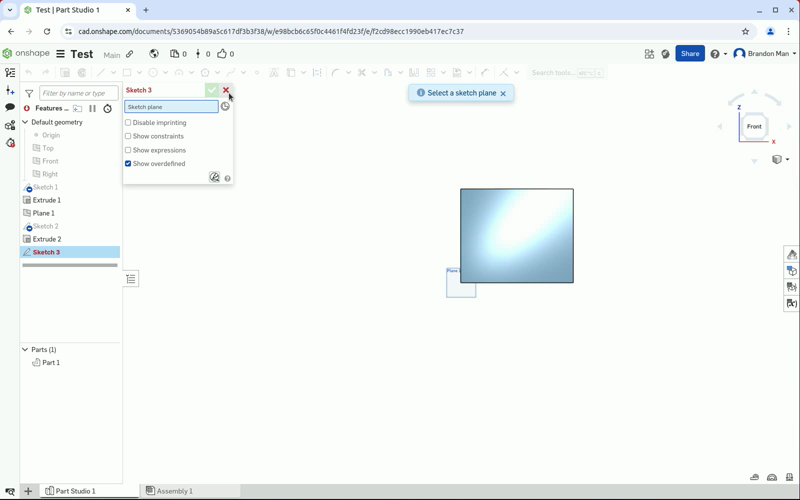
mouse_move(73, 215)
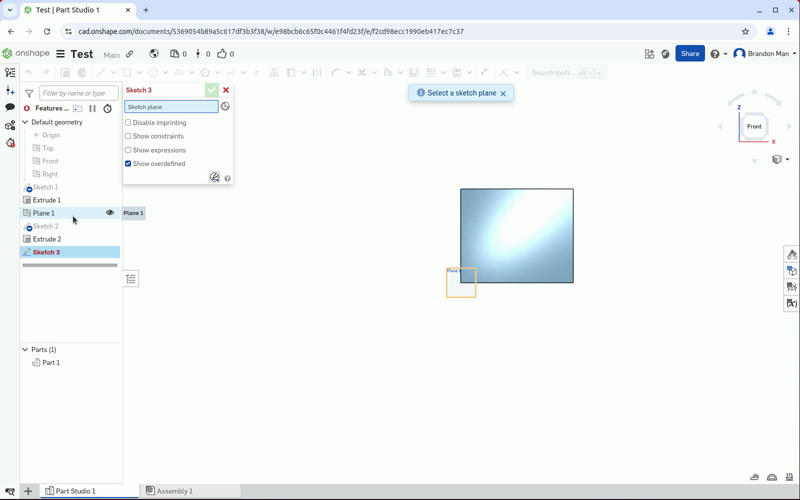
click(73, 215)
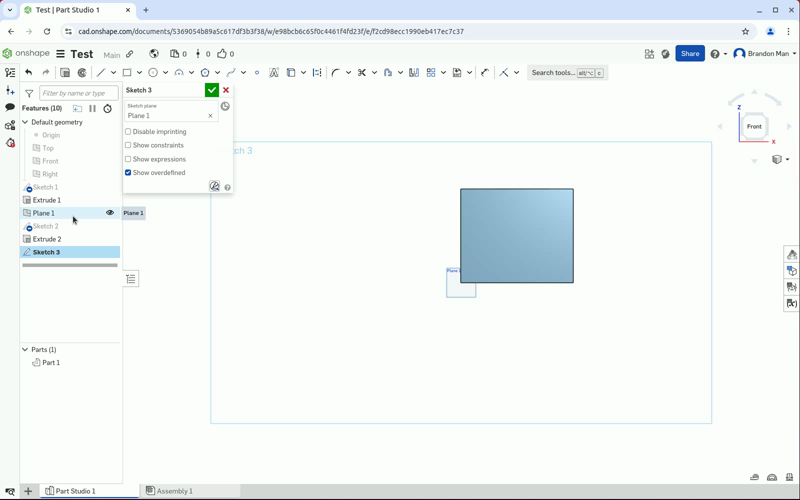
mouse_move(73, 352)
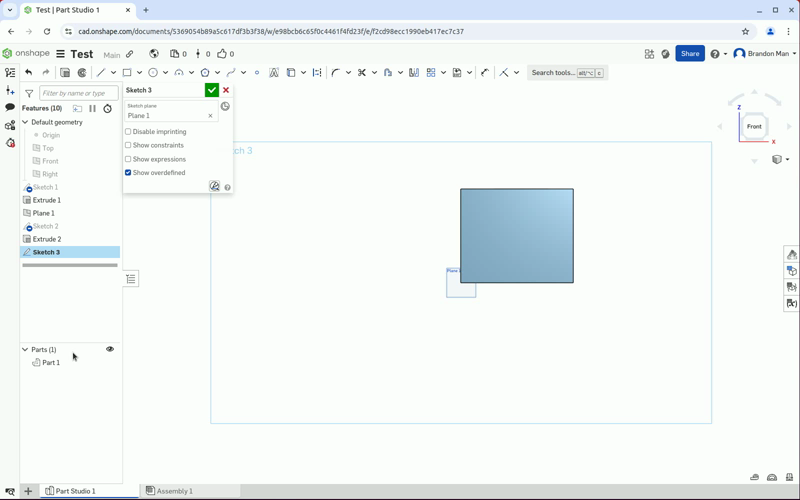
key(y)
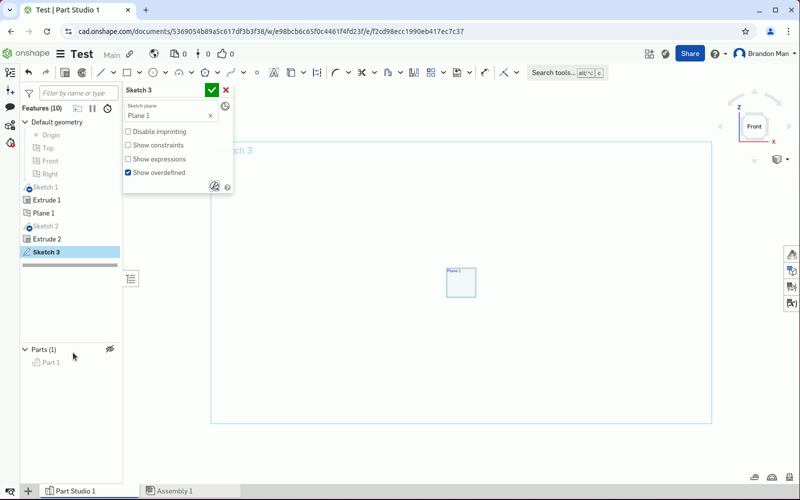
key(a)
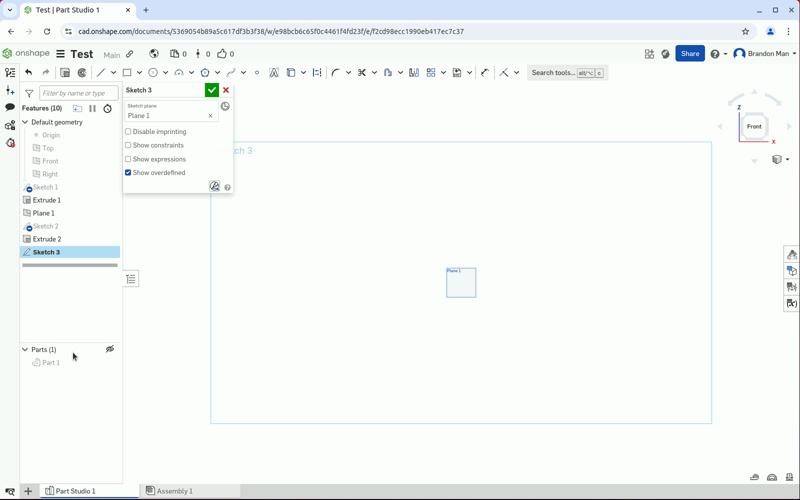
key_down(shift)
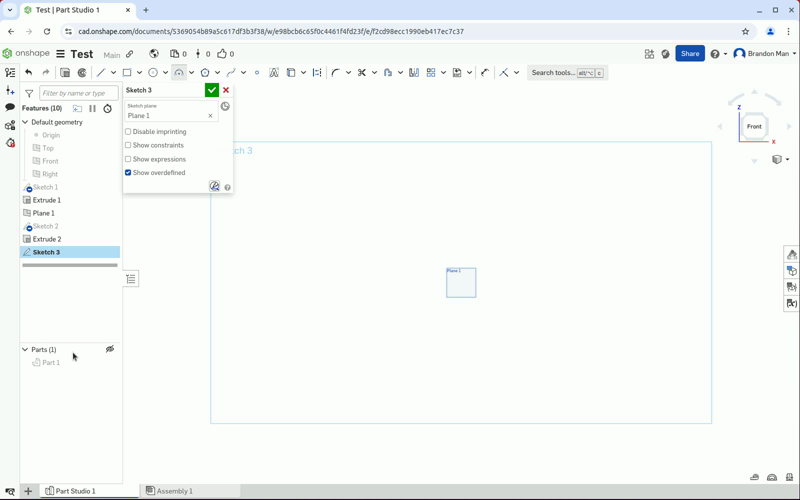
mouse_move(494, 189)
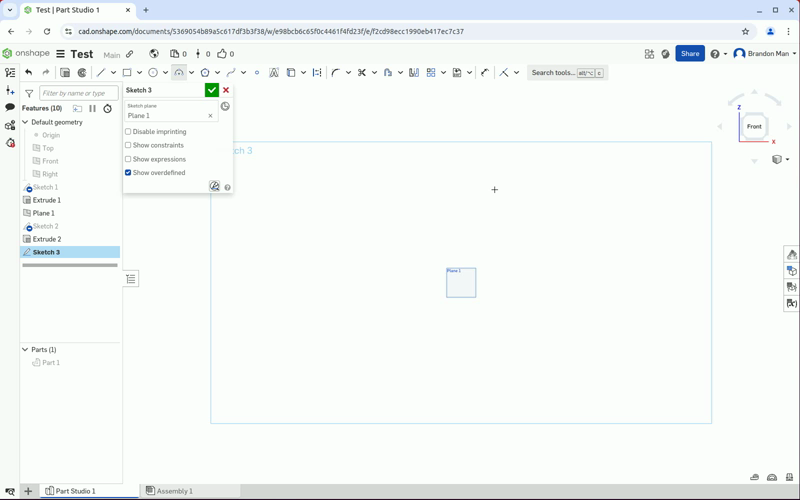
click(494, 189)
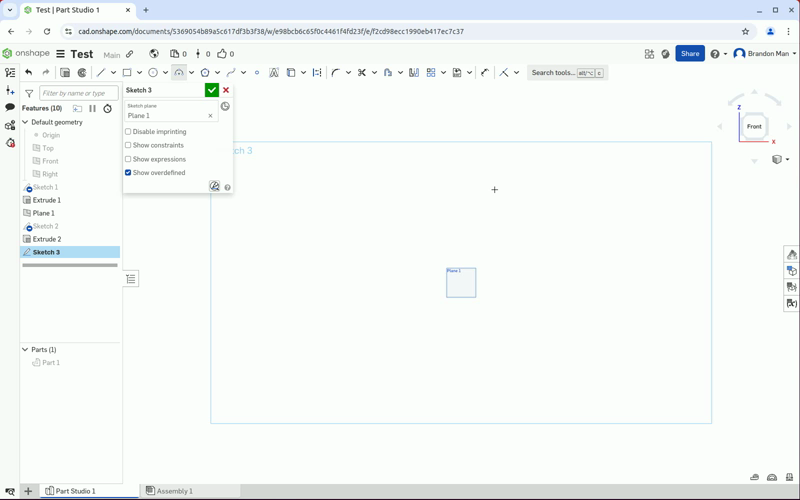
key_up(shift)
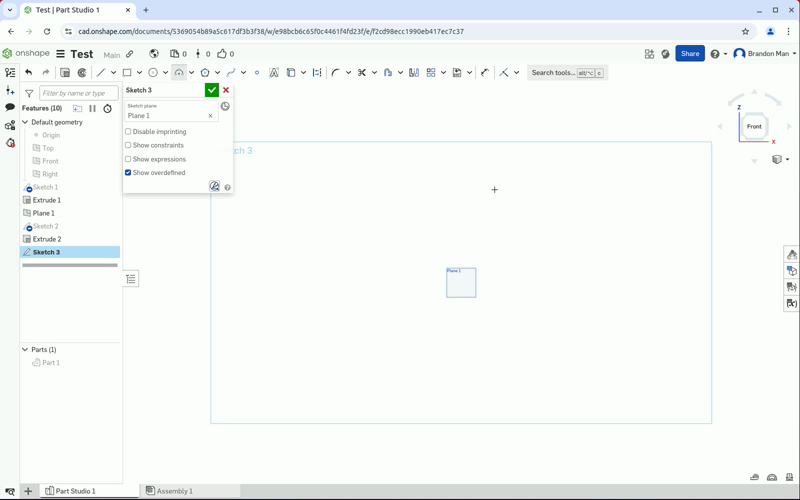
key_down(shift)
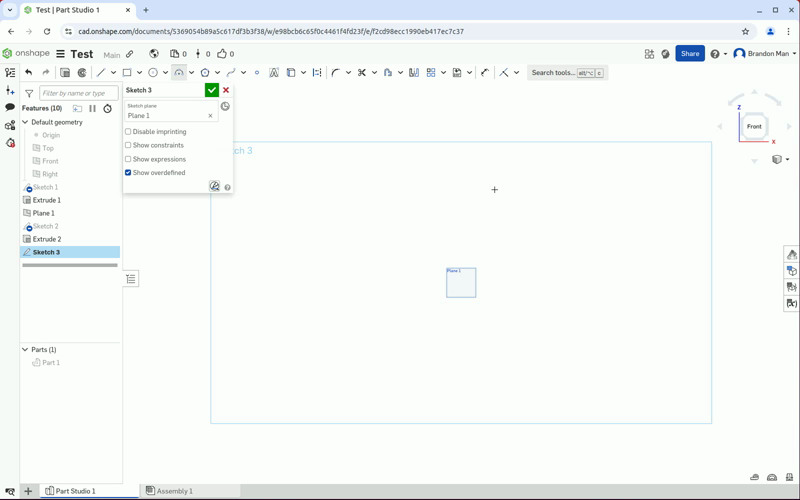
mouse_move(547, 189)
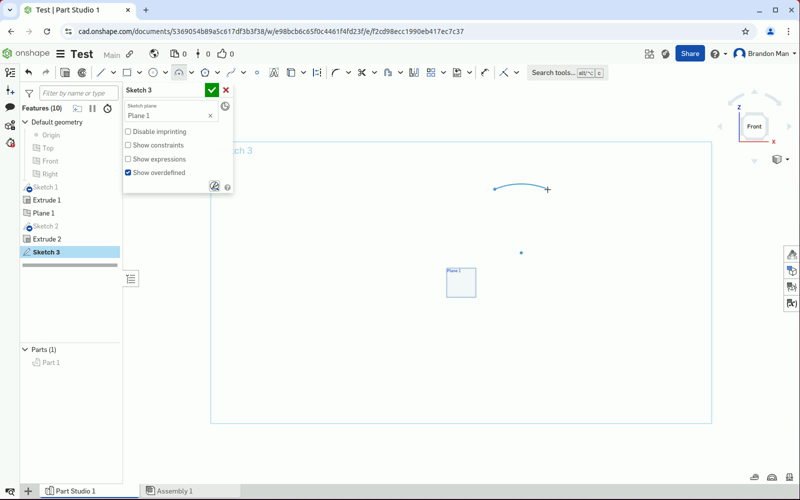
click(547, 189)
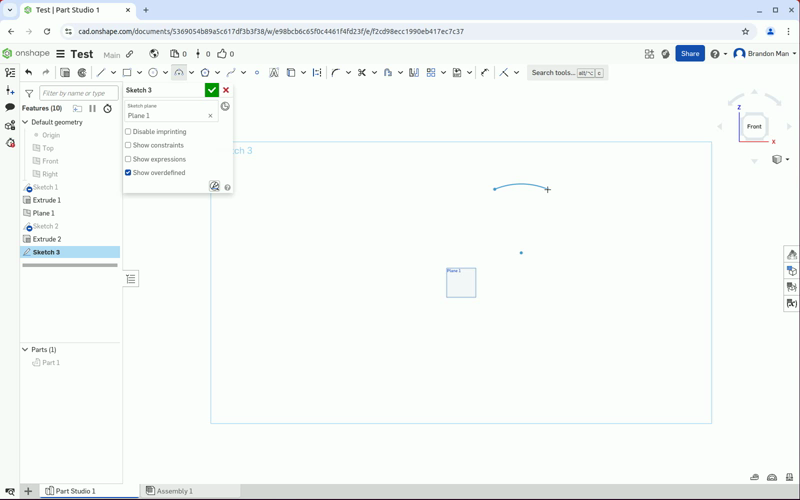
mouse_move(521, 250)
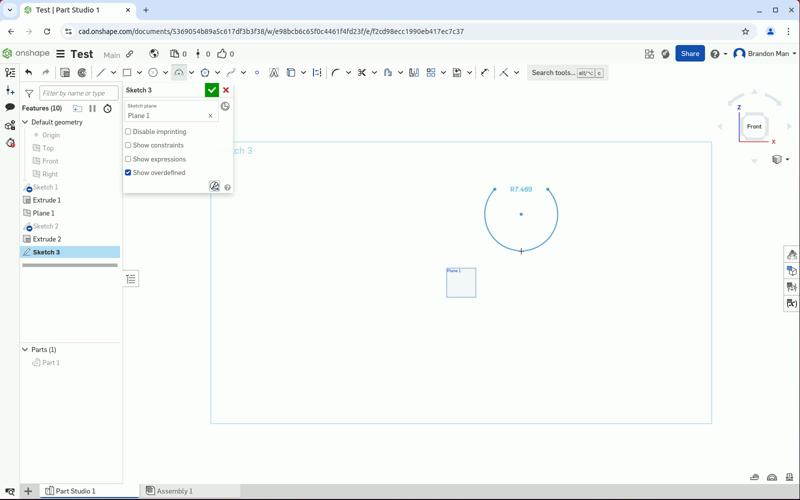
click(521, 250)
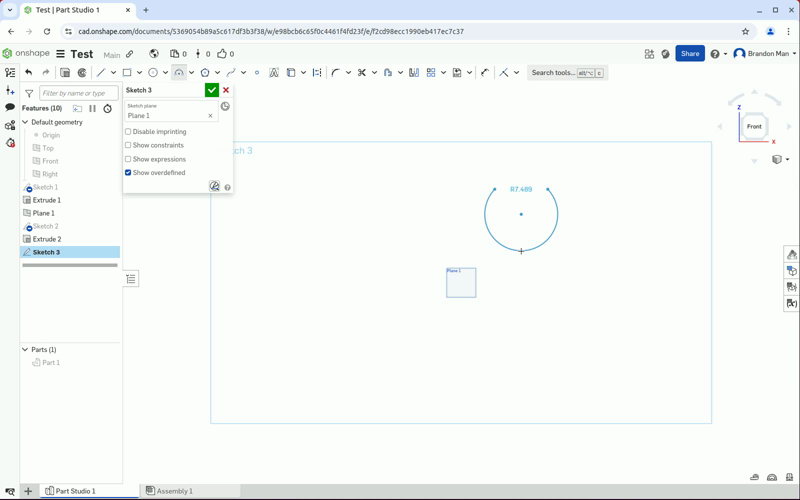
key_up(shift)
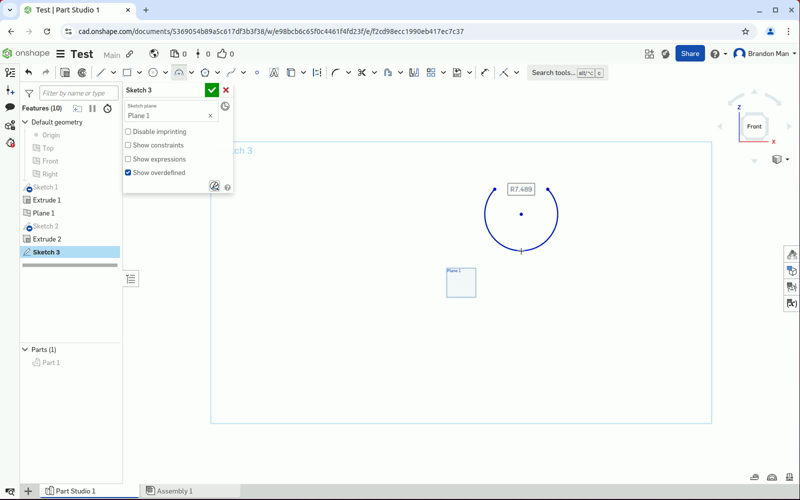
key(esc)
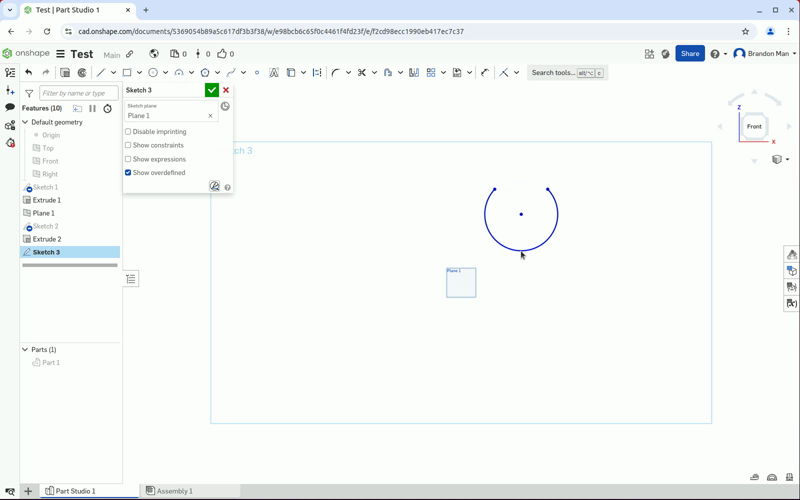
key(l)
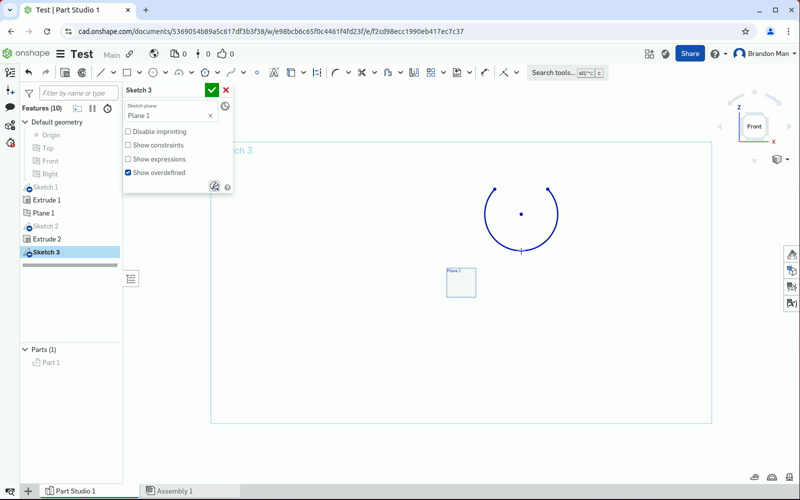
mouse_move(547, 189)
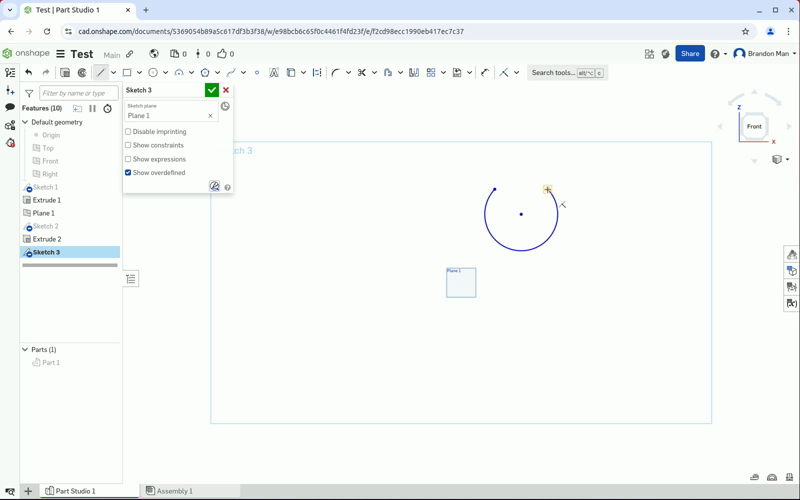
click(547, 189)
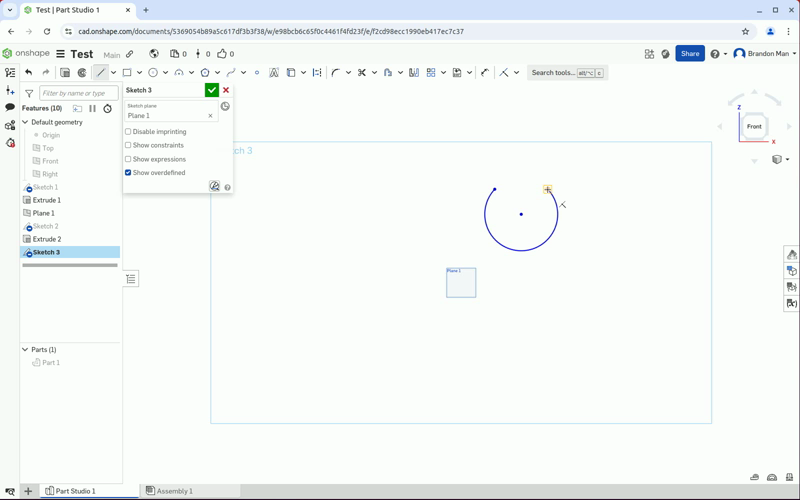
mouse_move(577, 189)
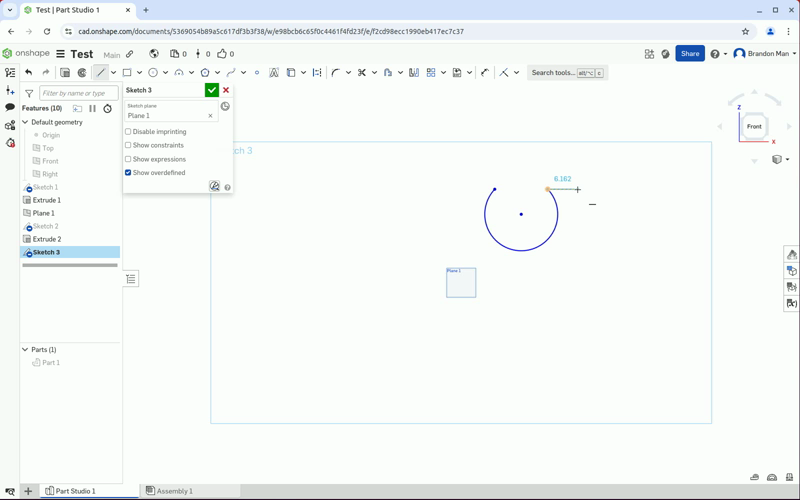
key_down(shift)
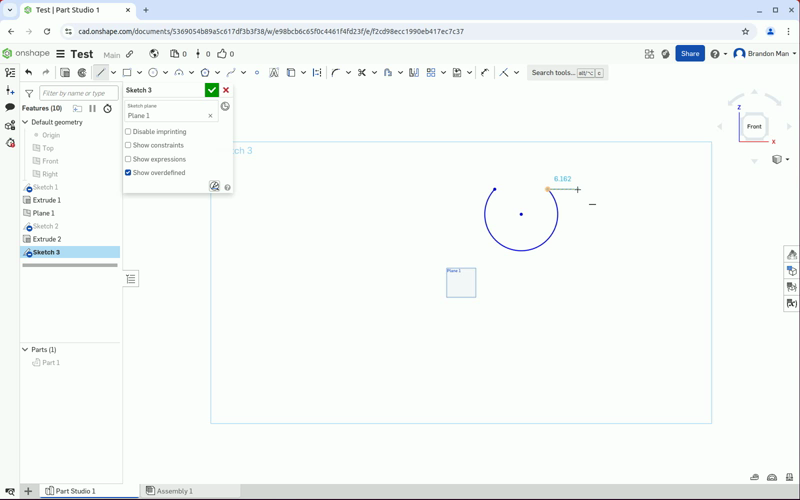
mouse_move(494, 189)
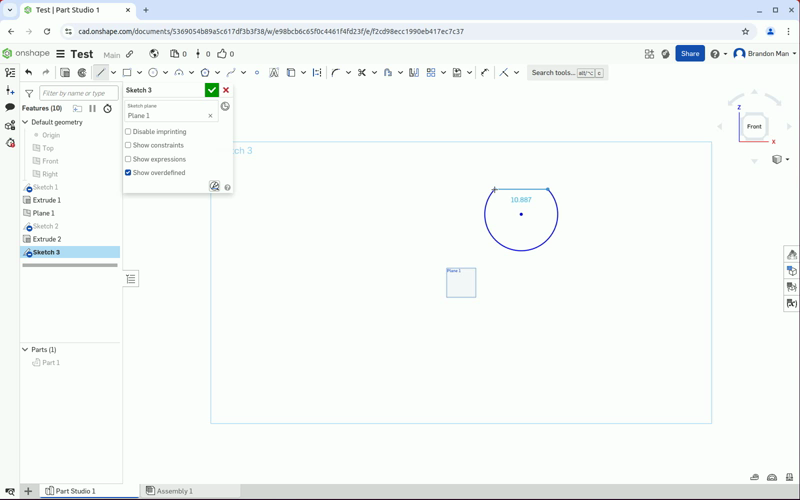
key_up(shift)
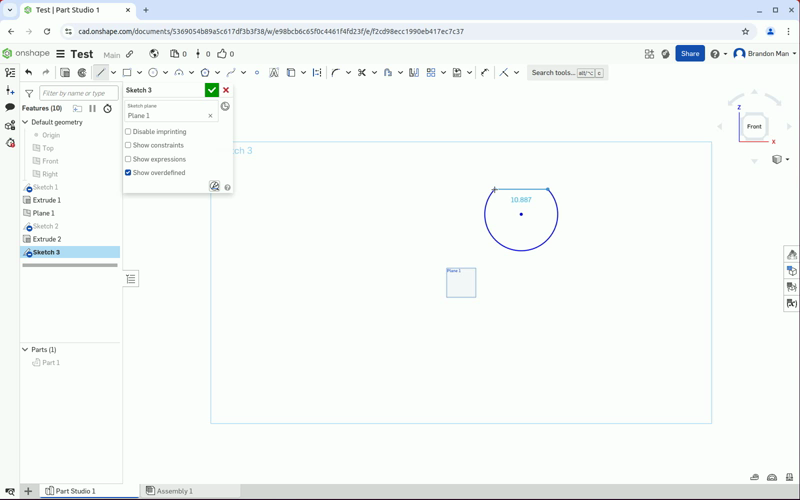
click(494, 189)
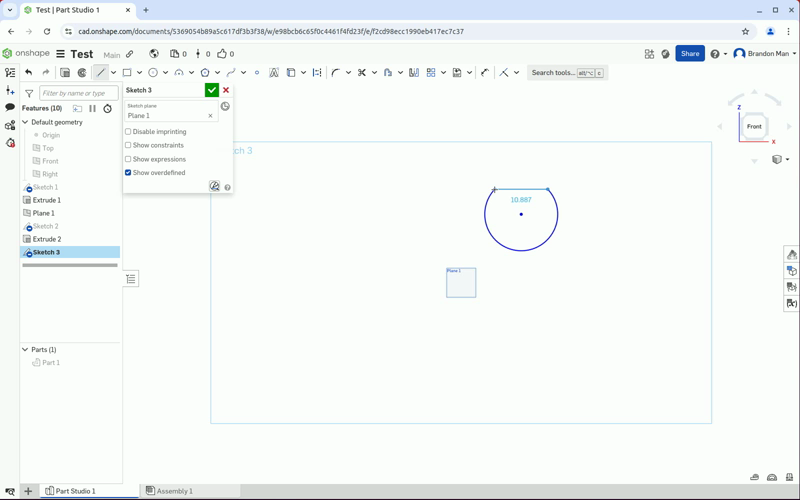
key(esc)
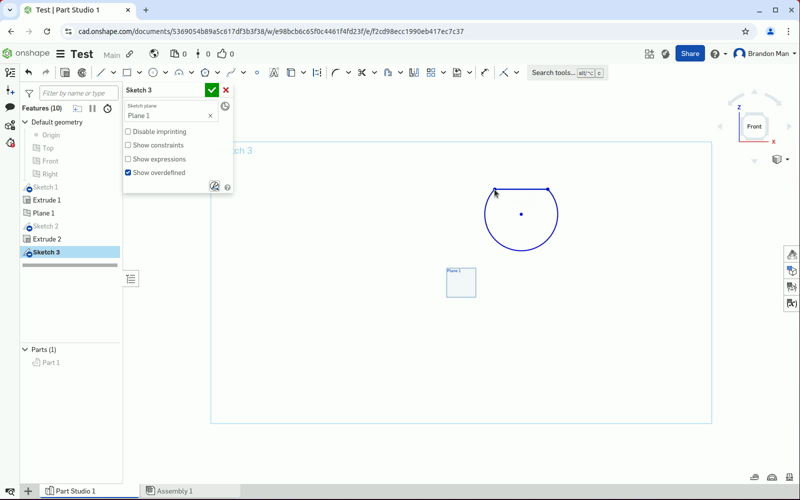
mouse_move(543, 196)
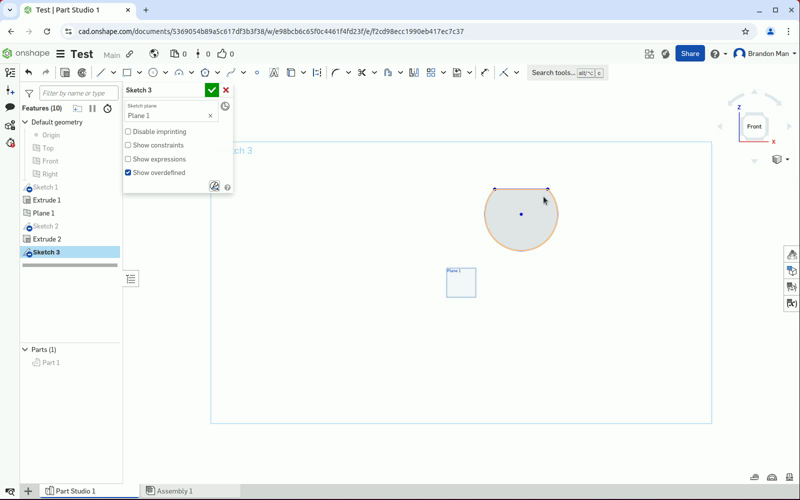
click(543, 196)
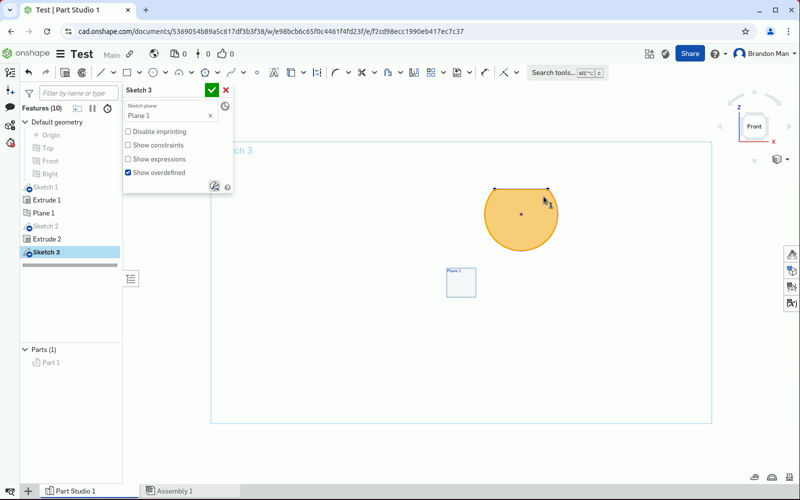
mouse_move(73, 352)
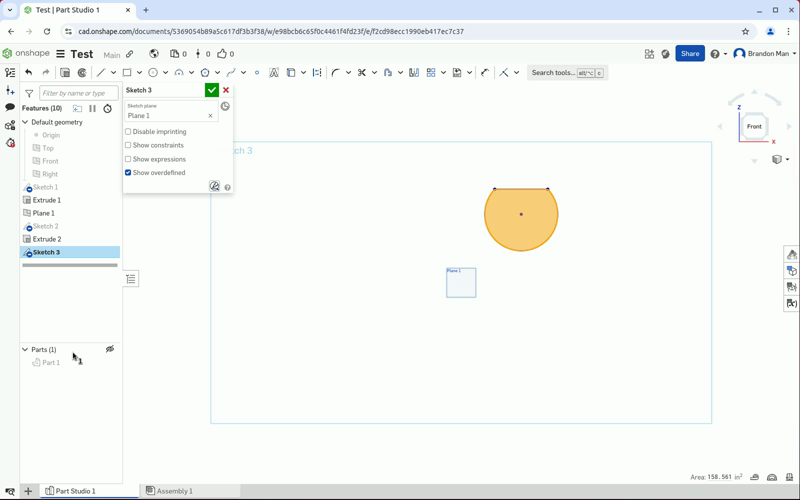
key(shift+y)
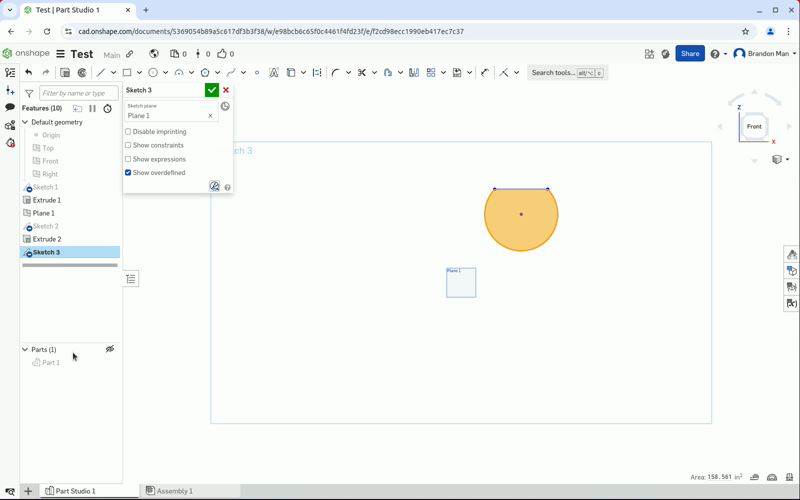
key(shift+e)
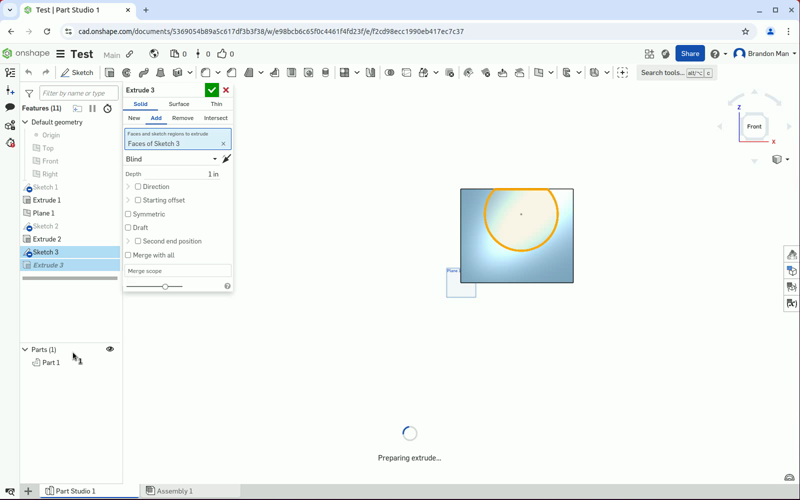
mouse_move(143, 106)
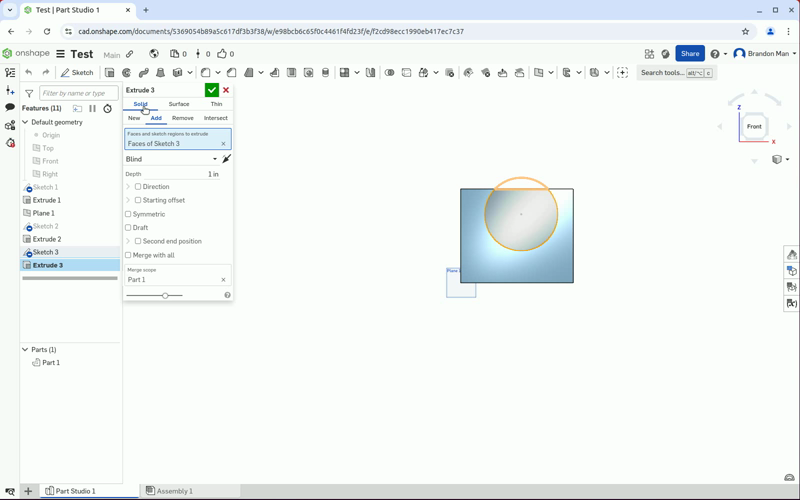
click(143, 106)
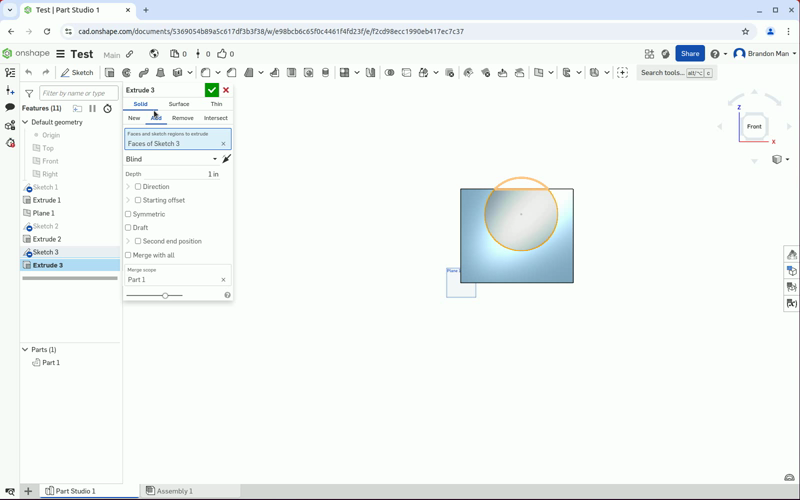
mouse_move(186, 120)
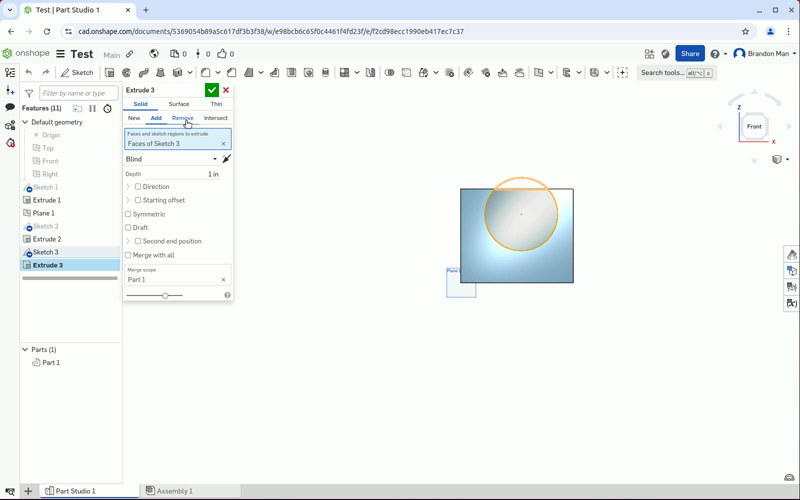
click(186, 120)
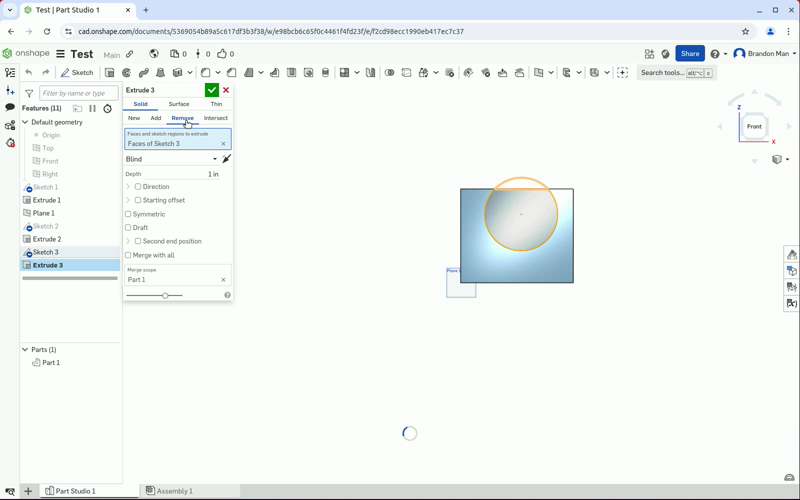
key(tab, 4)
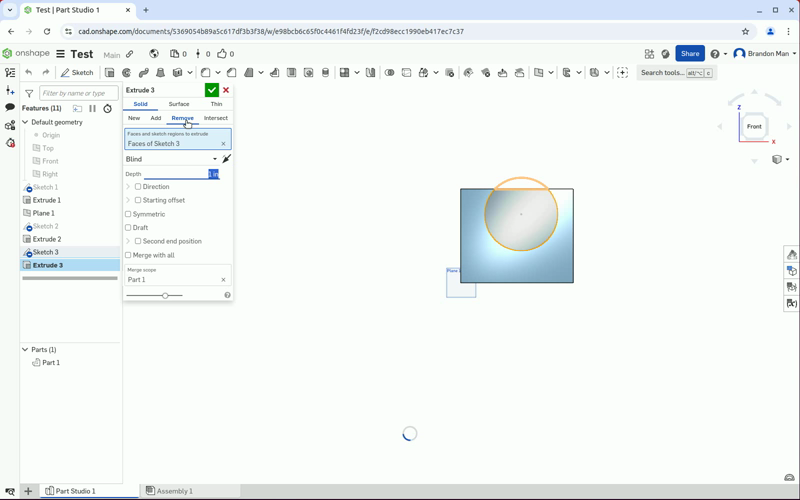
text(20.46)
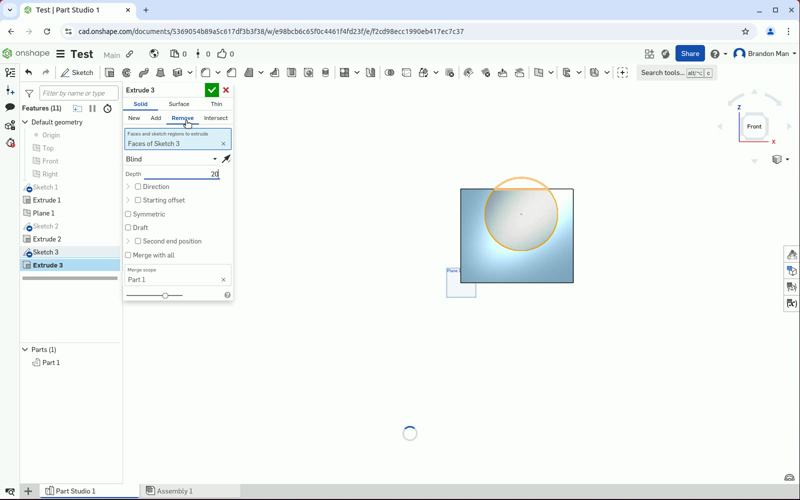
key(tab, 6)
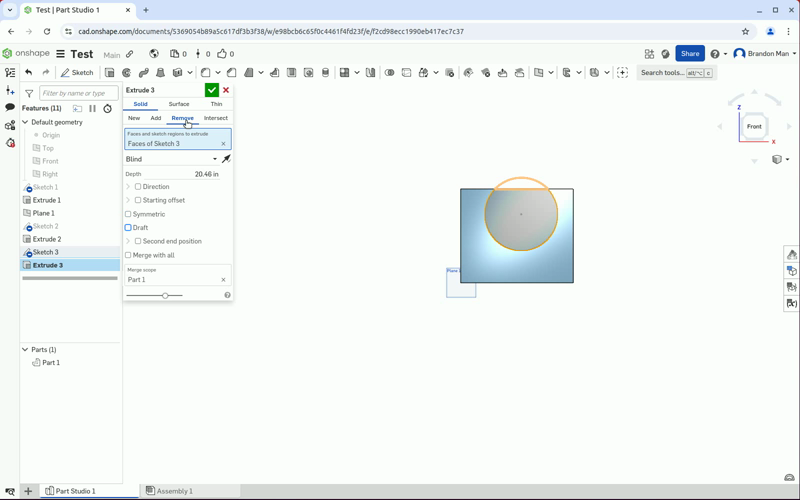
key(space)
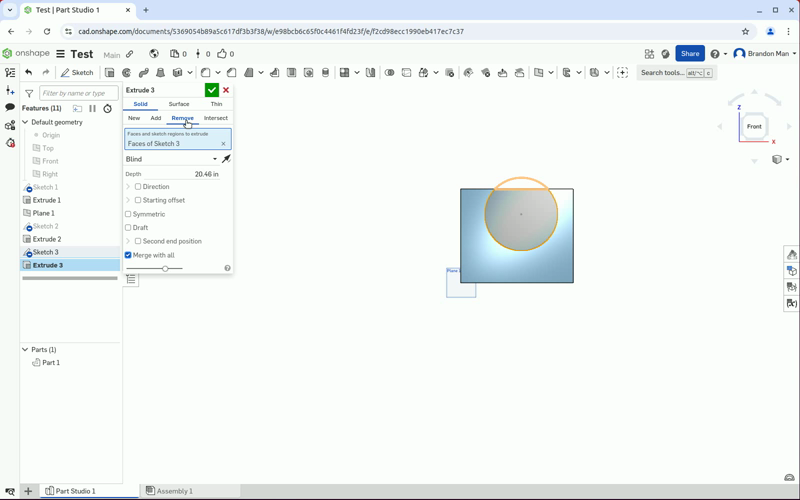
key(enter)
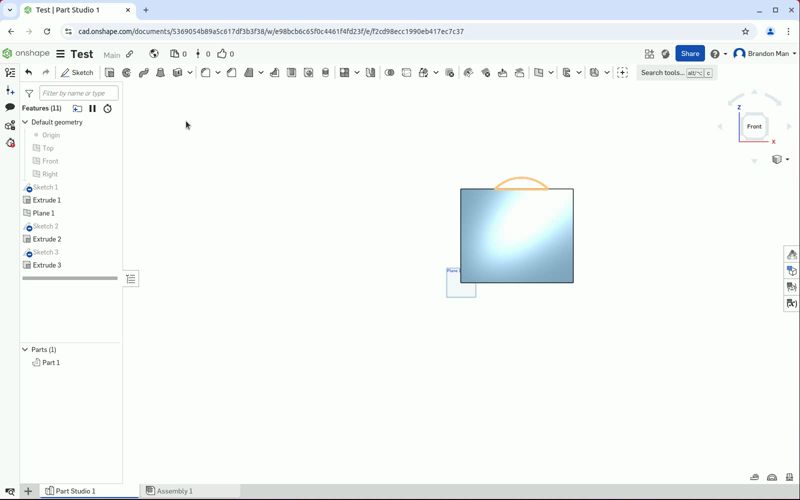
key(shift+h)
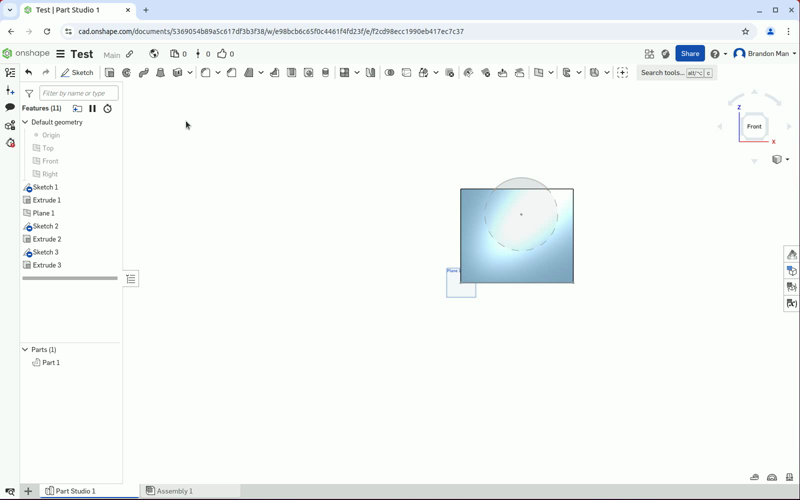
key(shift+h)
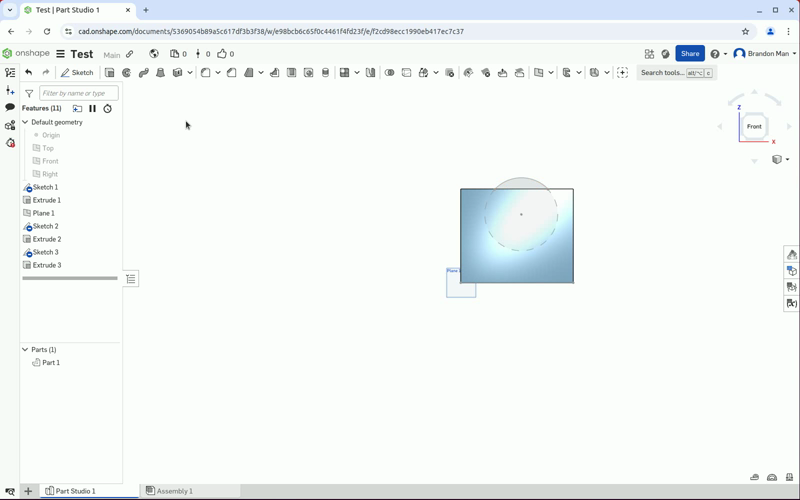
key(shift+7)
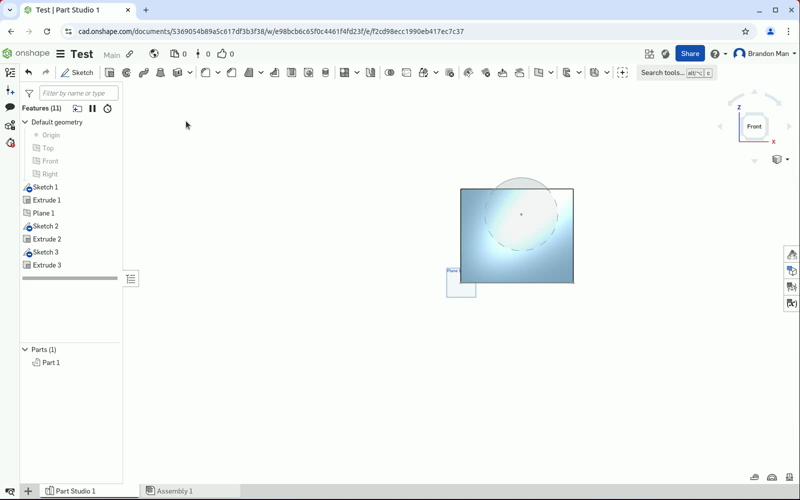
key(left, 2)
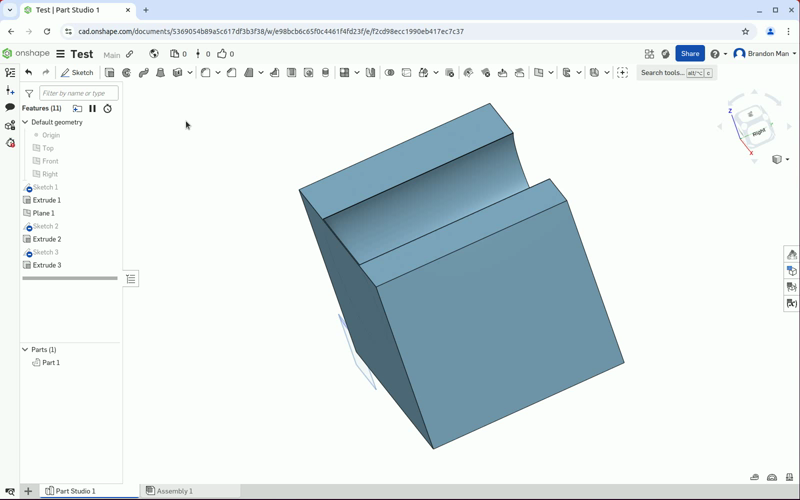
key(down, 2)
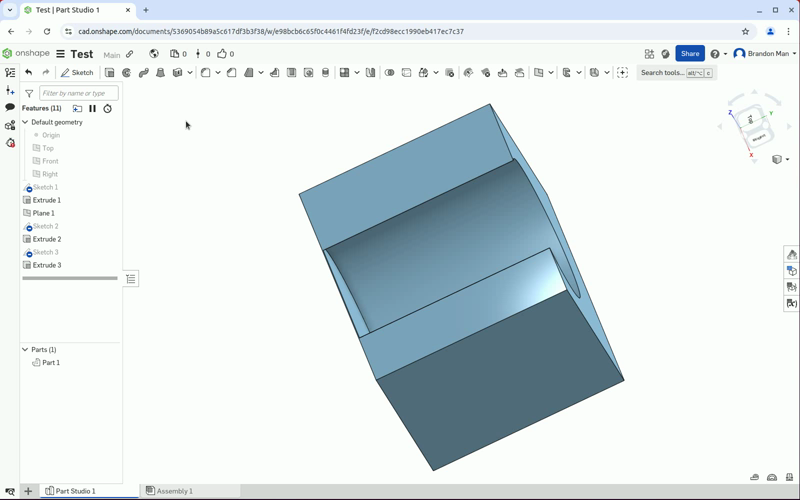
key(up, 2)
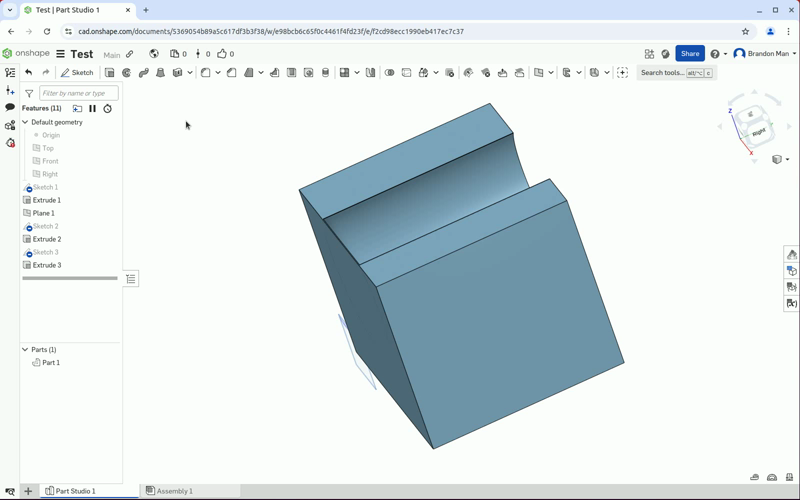
key(right, 2)
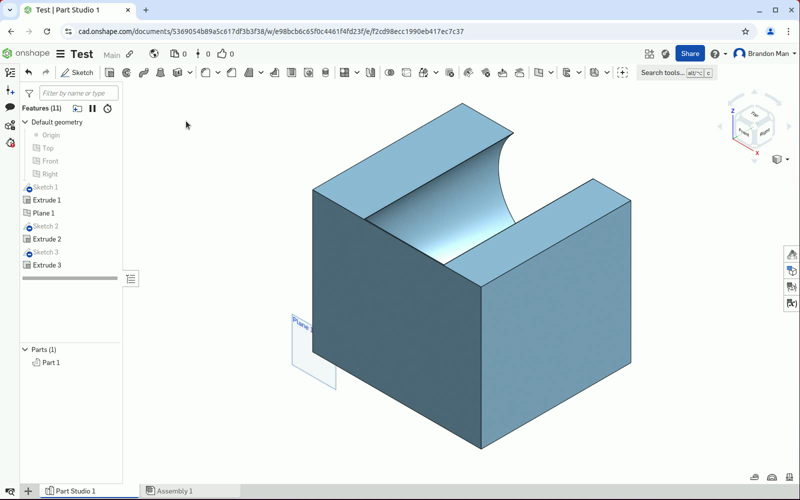
mouse_move(73, 189)
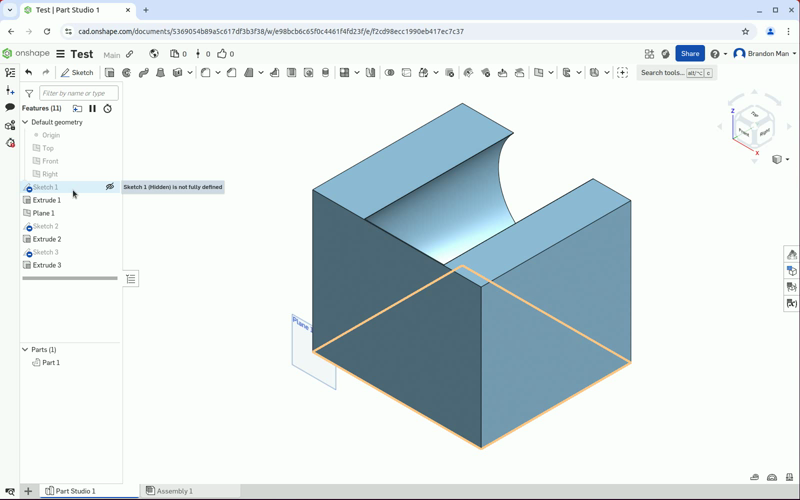
click(73, 189)